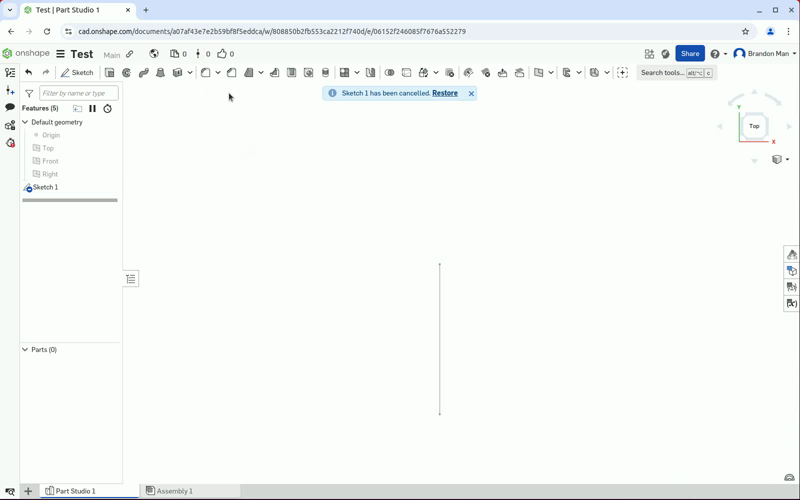
key(shift+h)
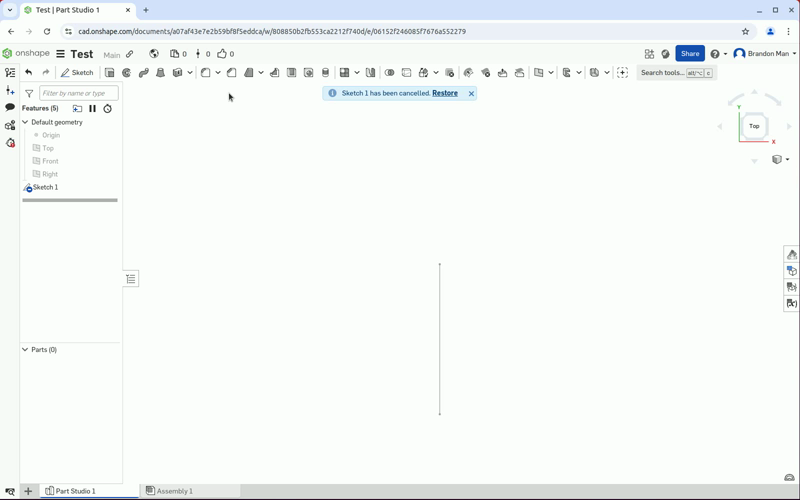
key(shift+s)
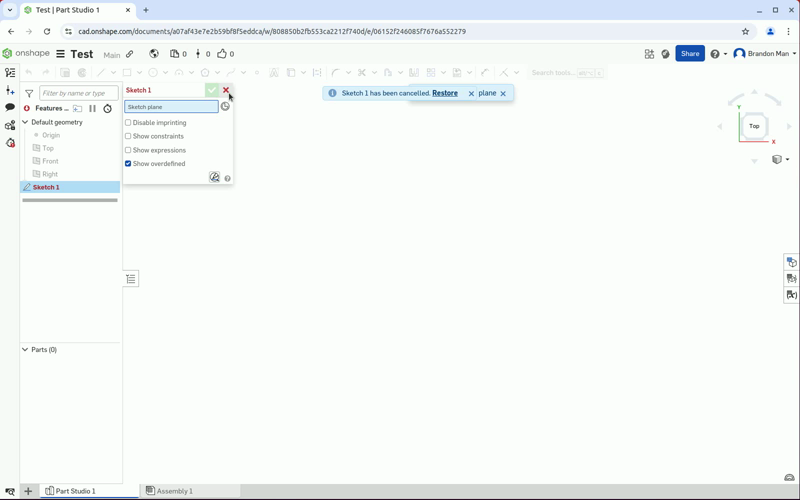
mouse_move(73, 150)
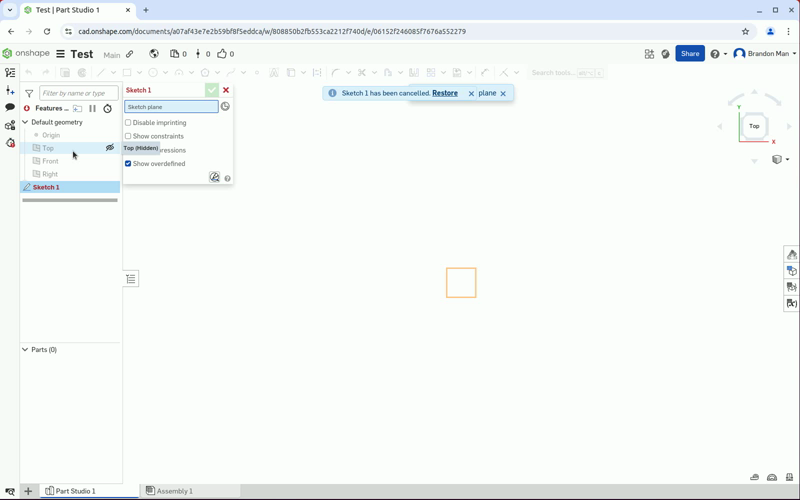
click(73, 150)
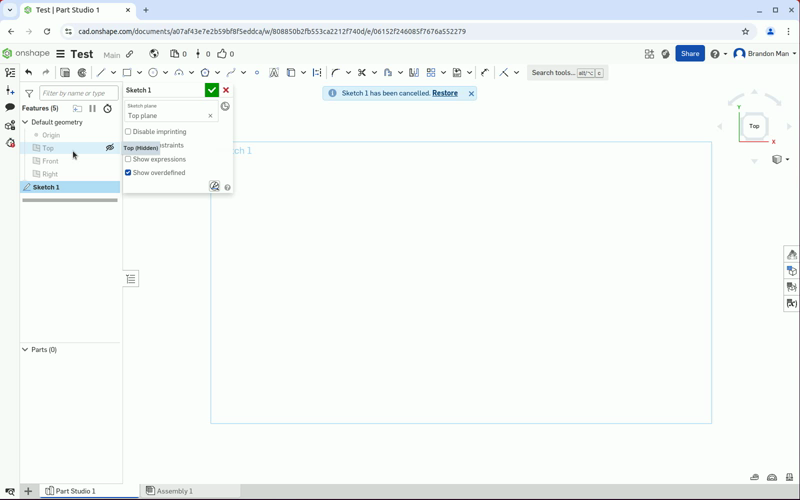
mouse_move(73, 352)
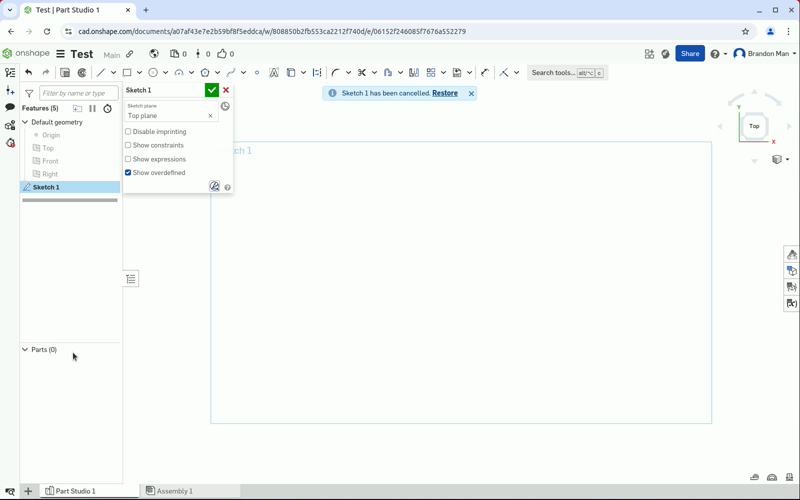
key(y)
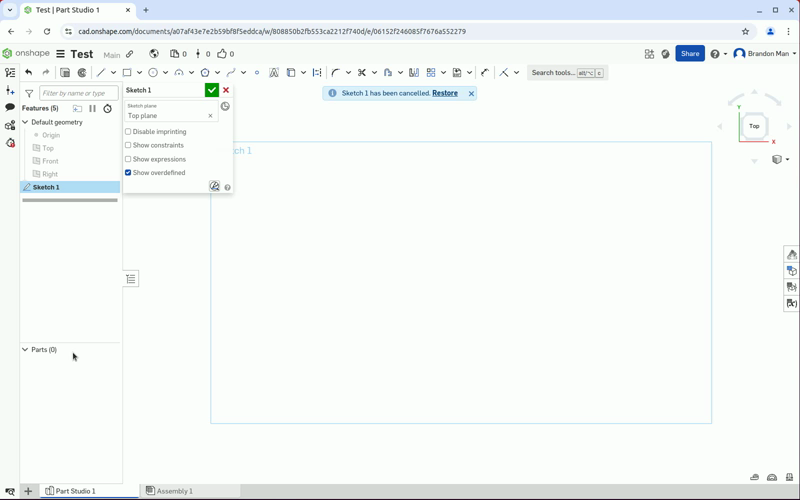
key(l)
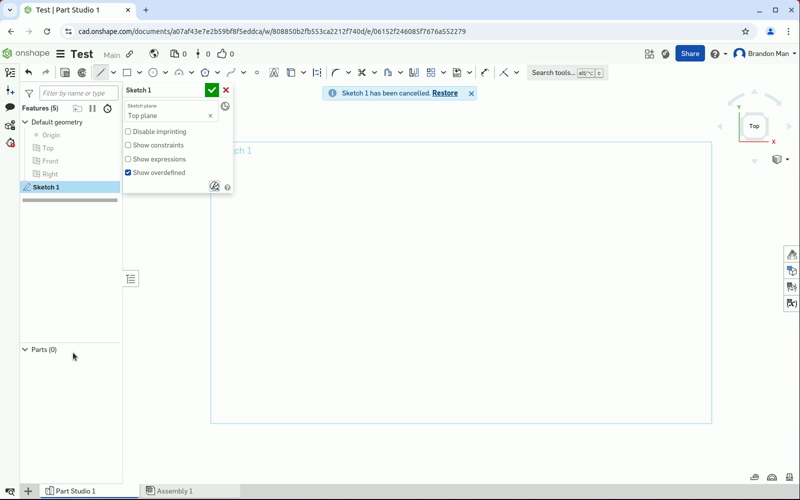
key_down(shift)
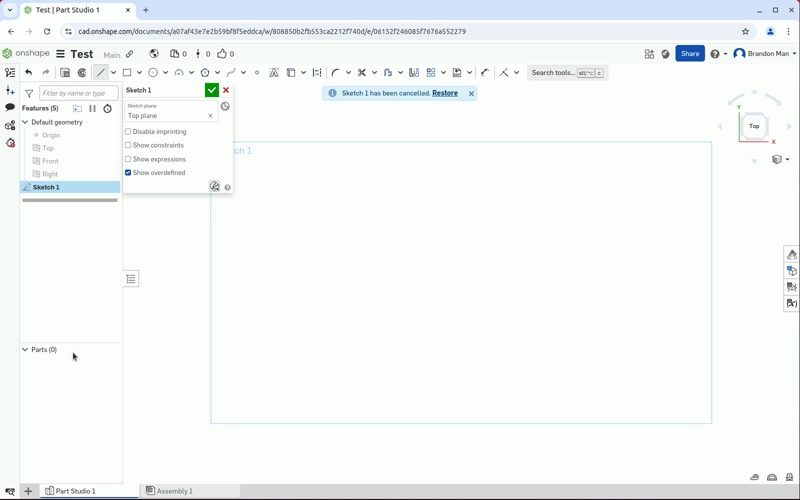
mouse_move(407, 308)
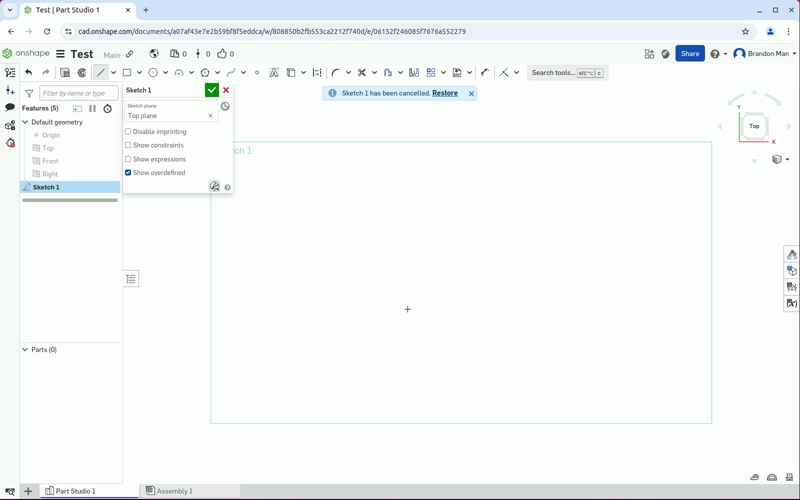
click(407, 308)
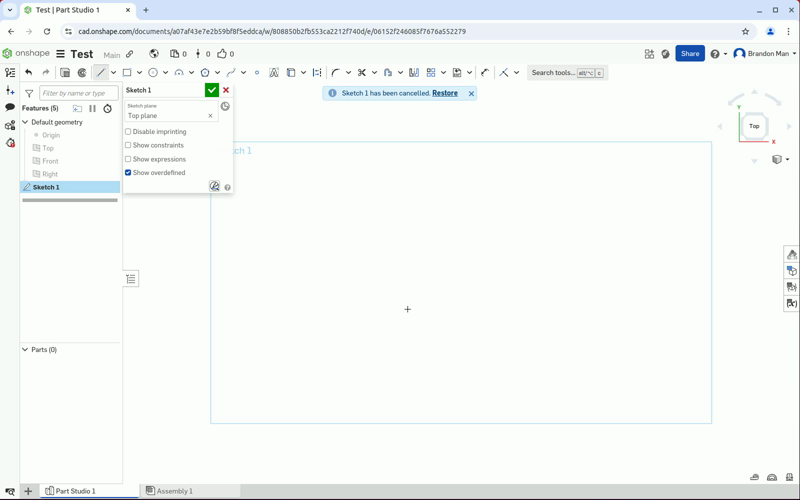
key_up(shift)
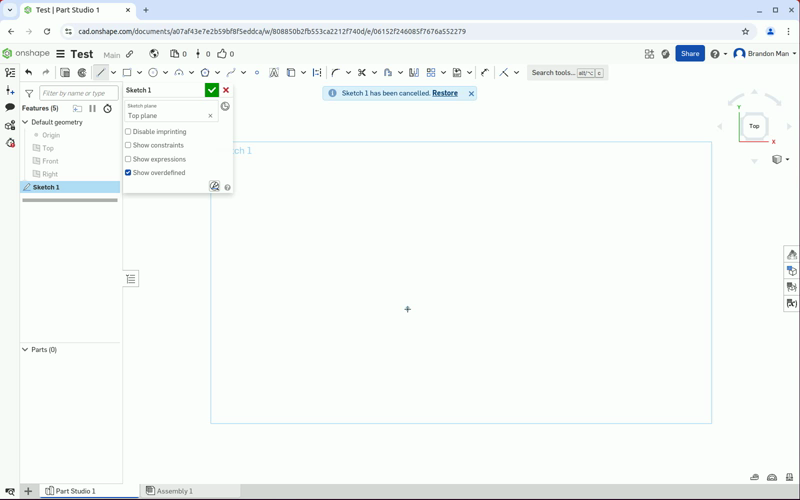
key_down(shift)
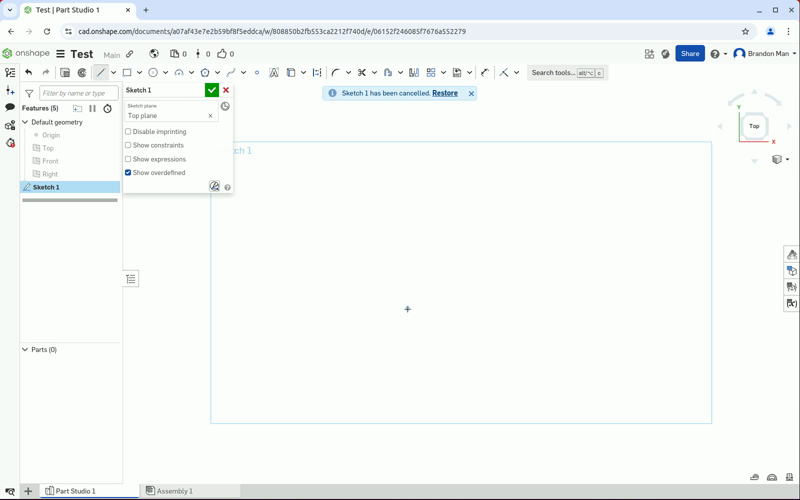
mouse_move(437, 308)
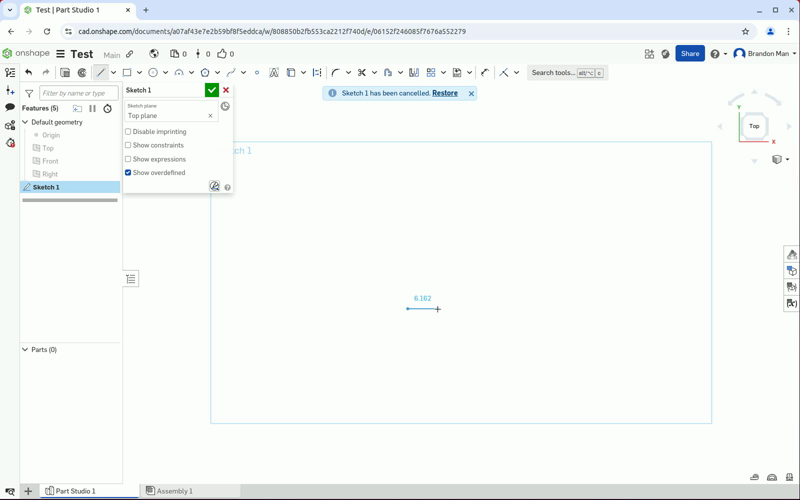
mouse_move(464, 308)
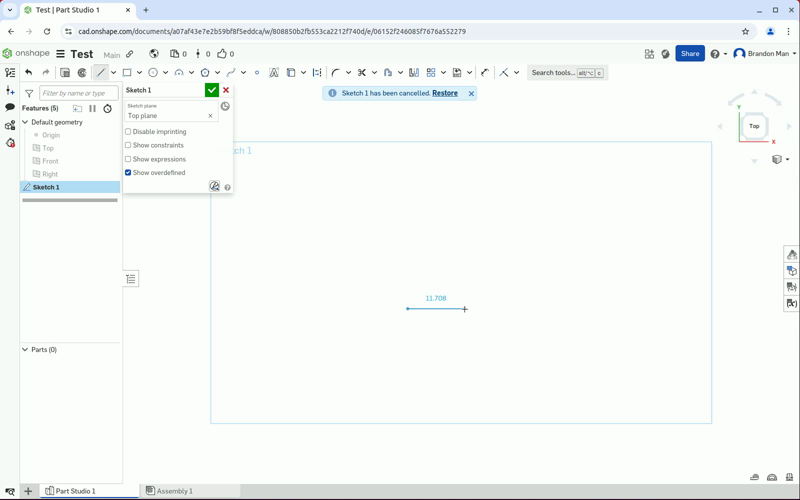
click(464, 308)
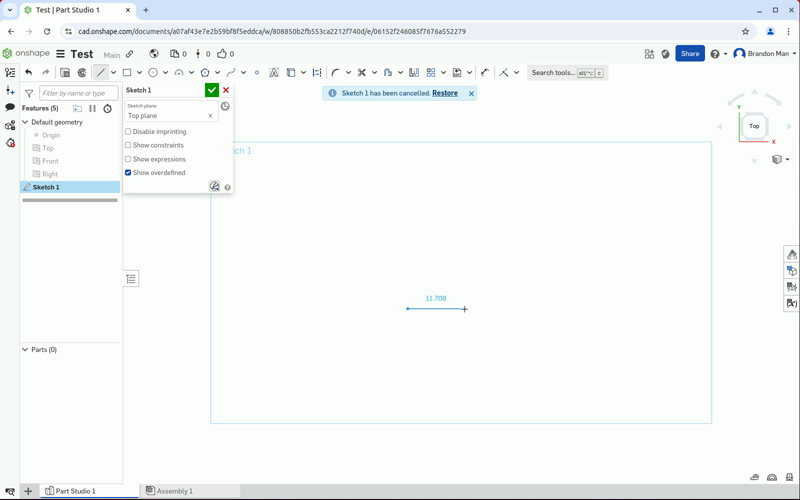
key_up(shift)
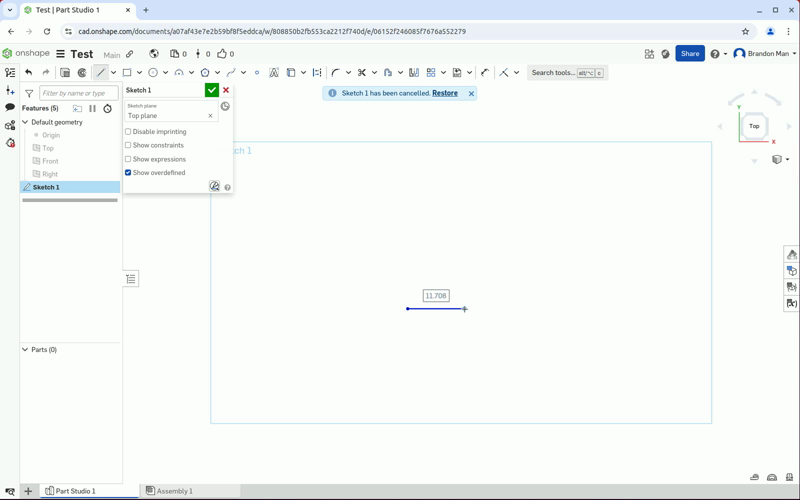
key_down(shift)
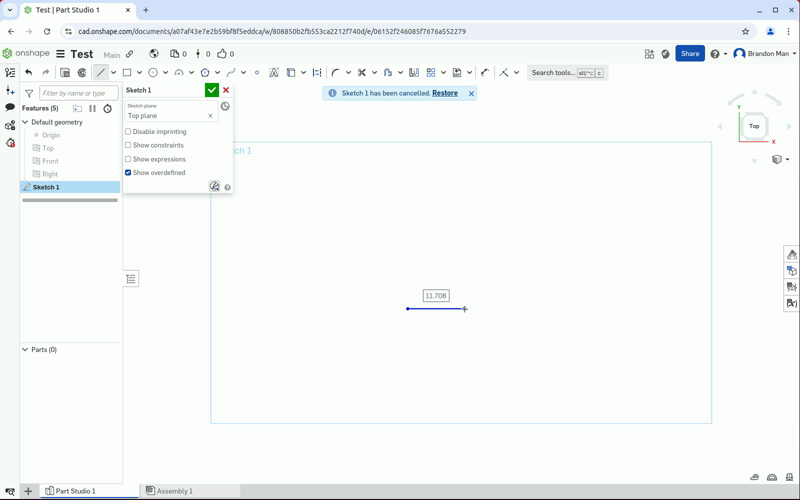
mouse_move(495, 308)
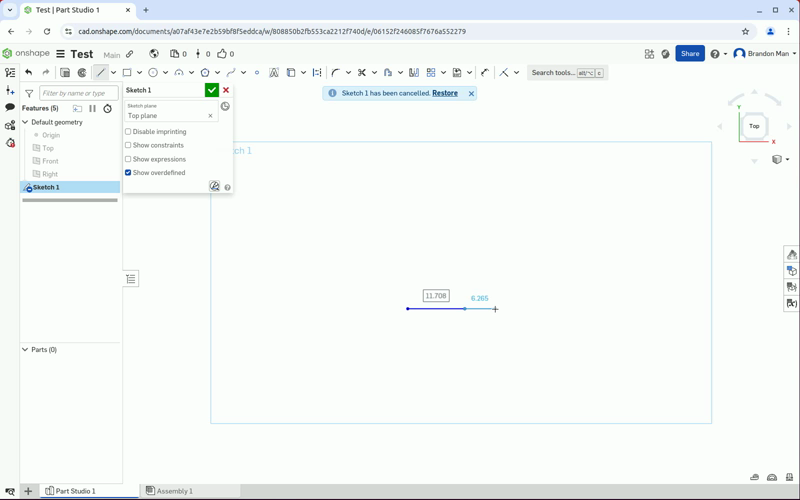
mouse_move(510, 308)
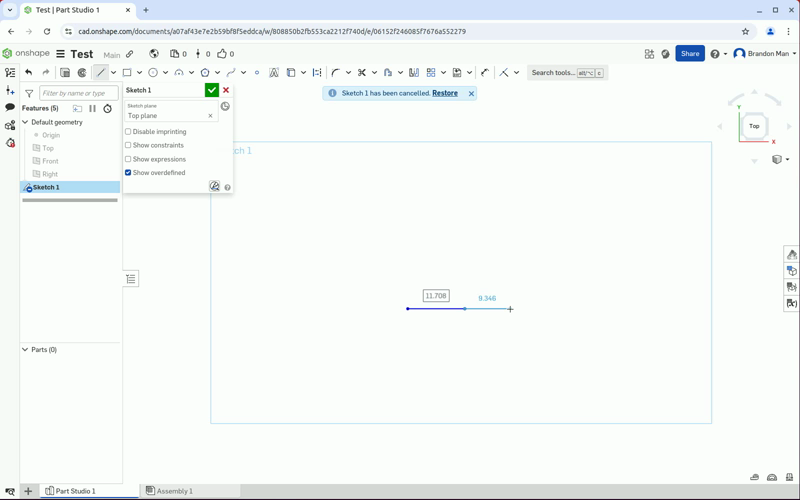
click(510, 308)
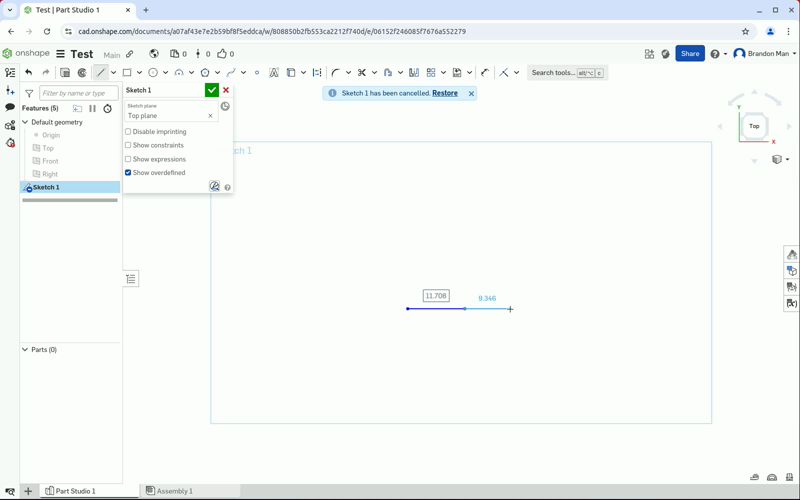
key_up(shift)
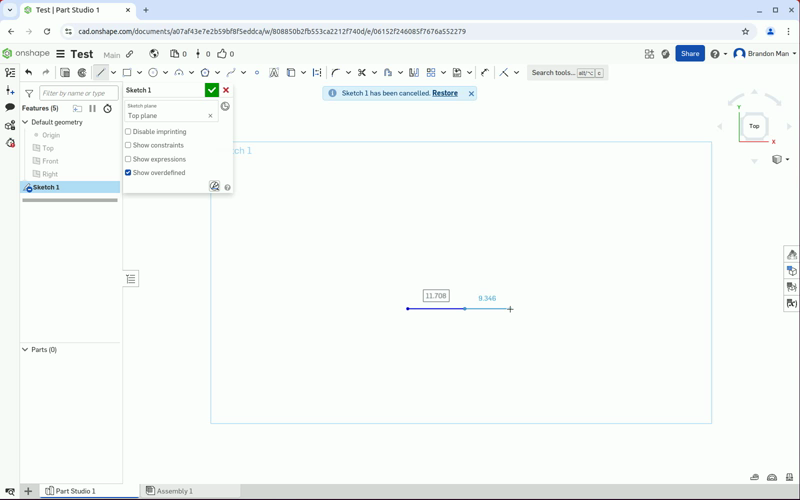
key_down(shift)
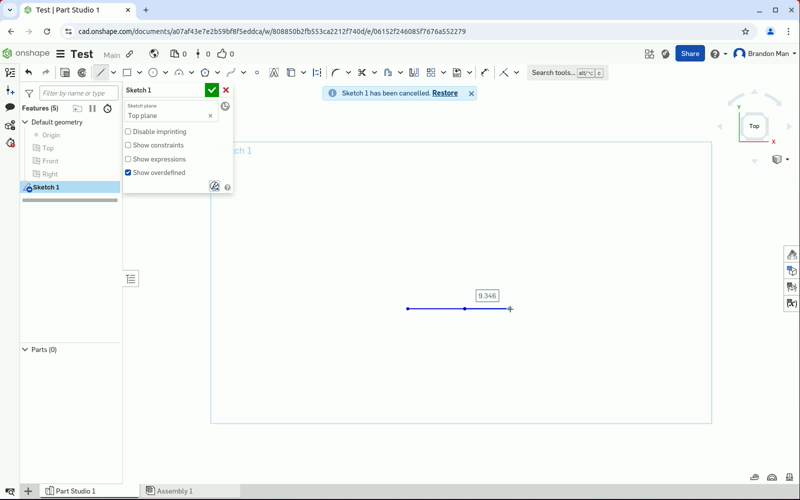
mouse_move(540, 308)
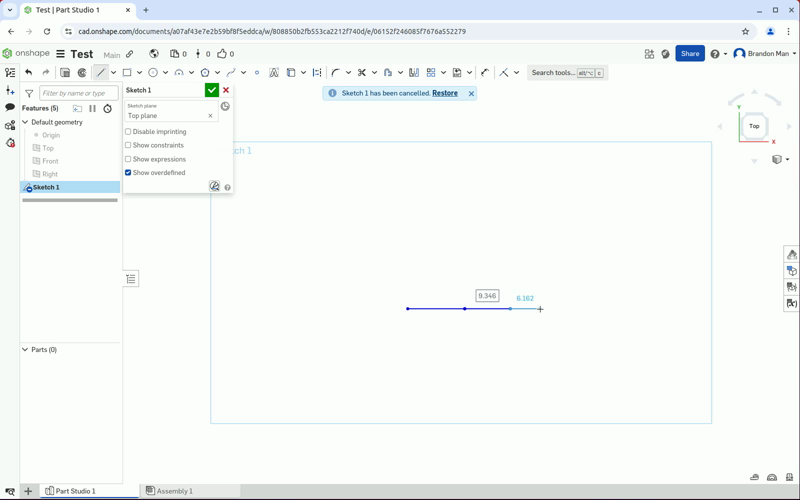
mouse_move(510, 260)
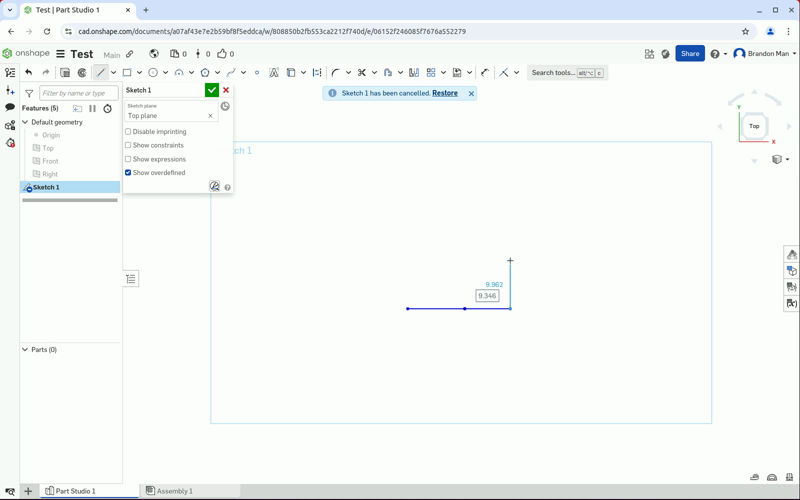
click(510, 260)
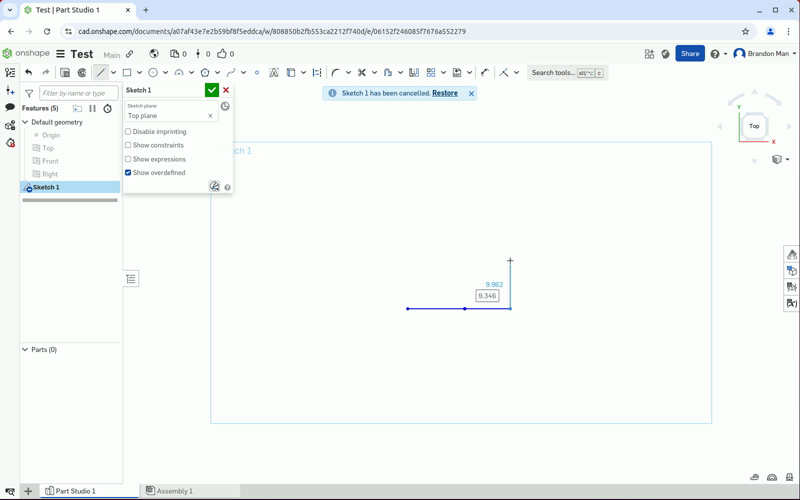
key_up(shift)
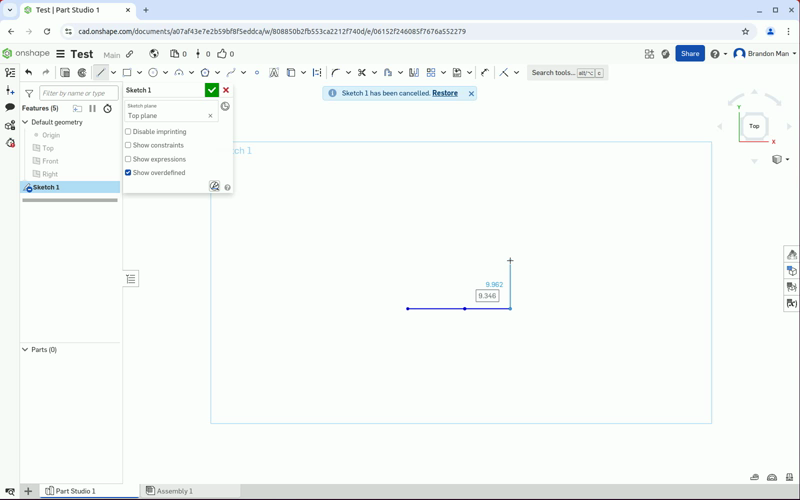
key_down(shift)
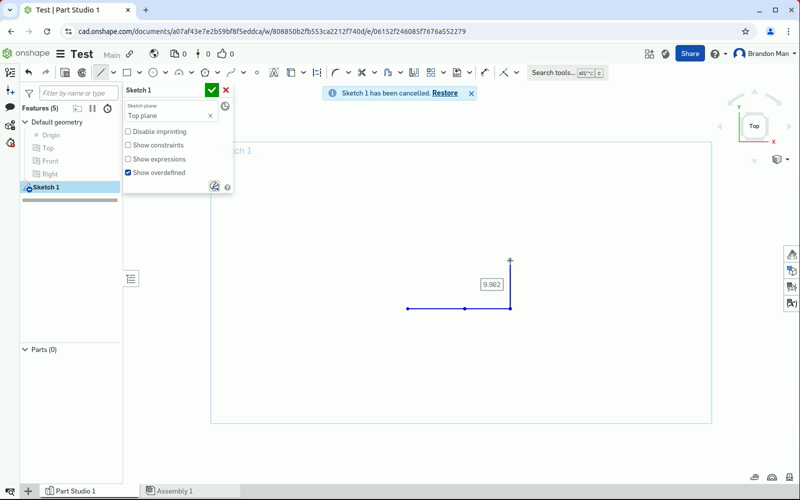
mouse_move(407, 260)
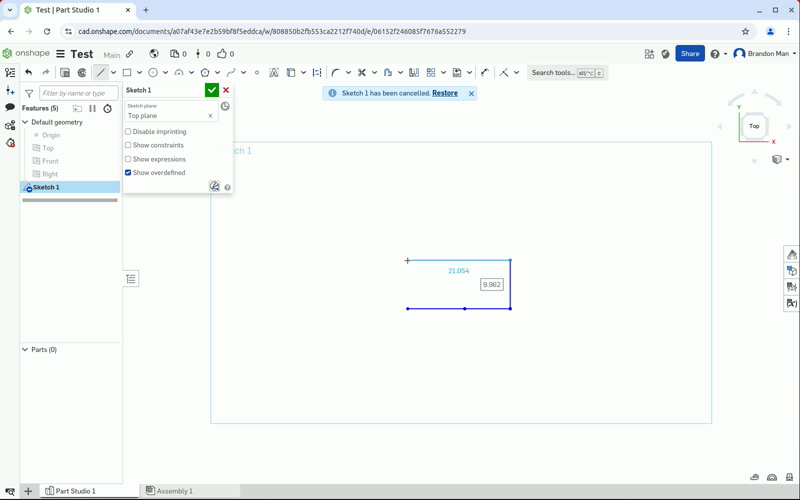
click(407, 260)
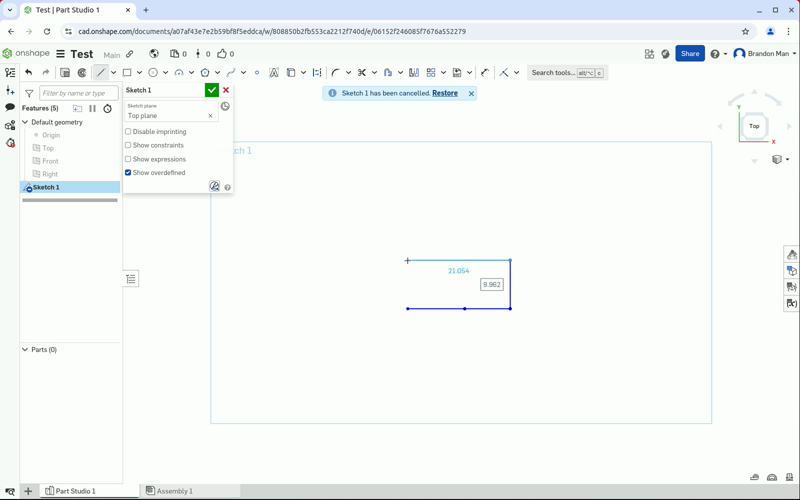
key_up(shift)
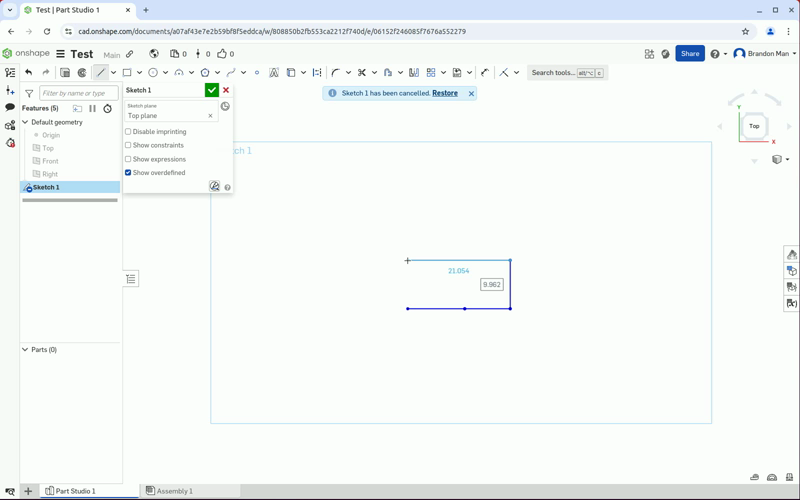
mouse_move(437, 260)
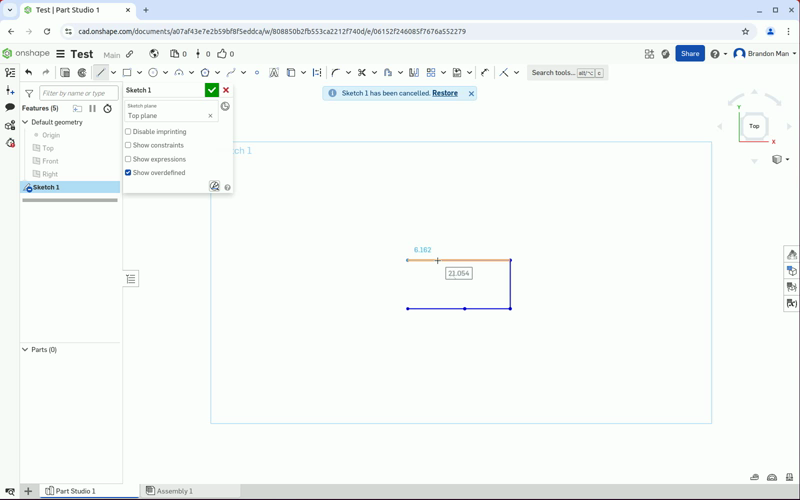
key_down(shift)
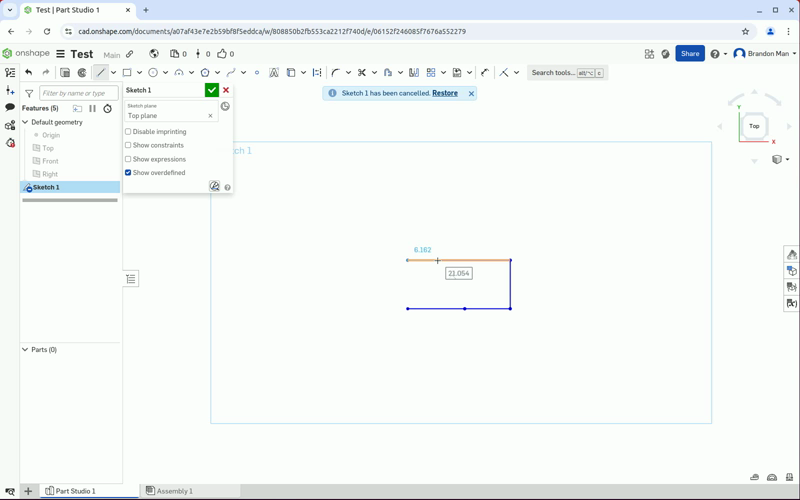
mouse_move(407, 308)
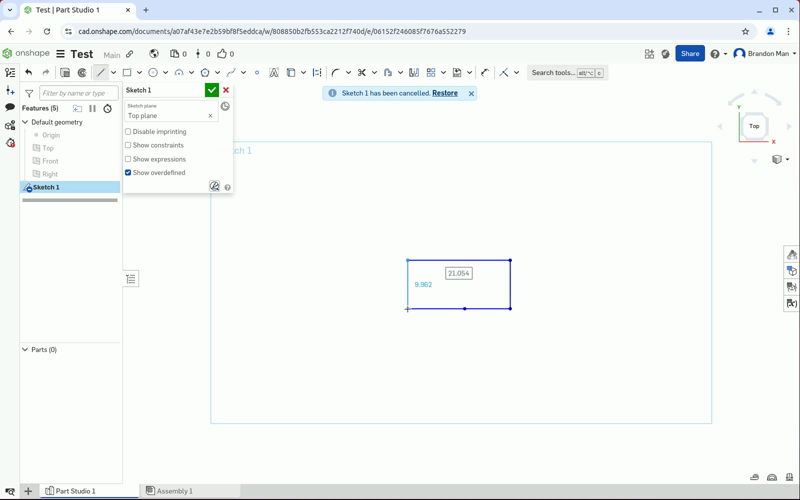
key_up(shift)
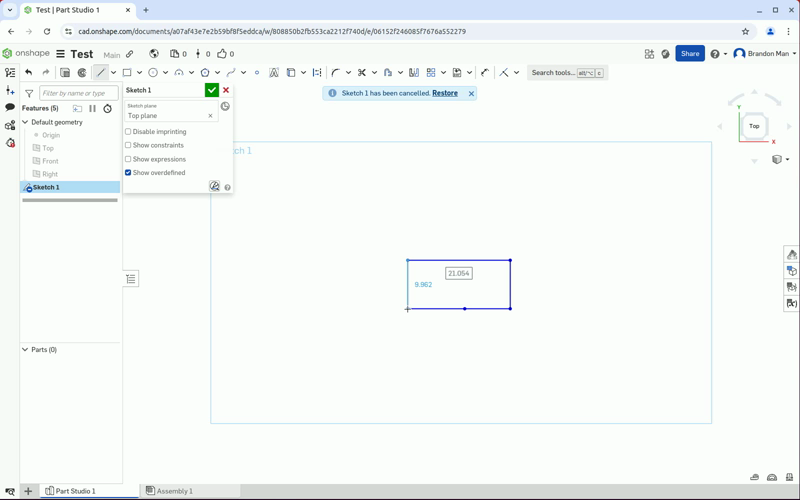
click(407, 308)
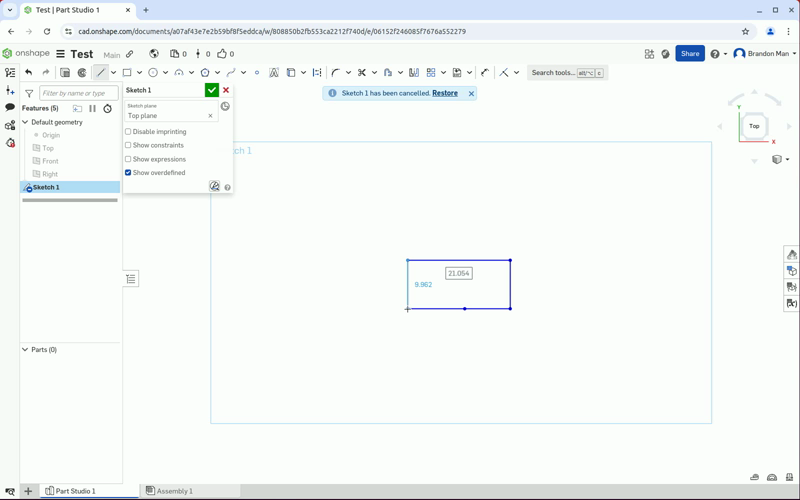
key(esc)
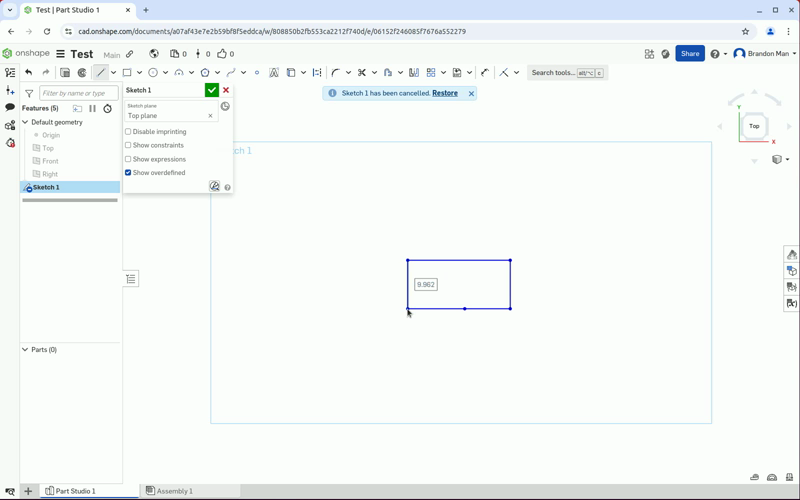
mouse_move(463, 263)
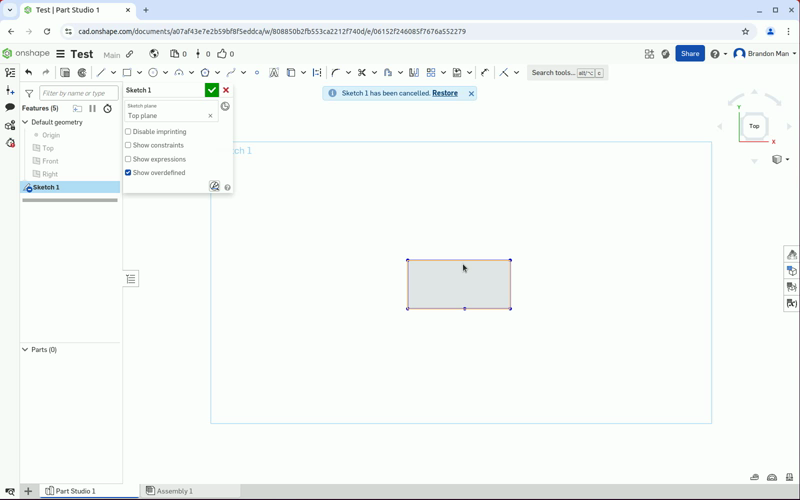
click(463, 263)
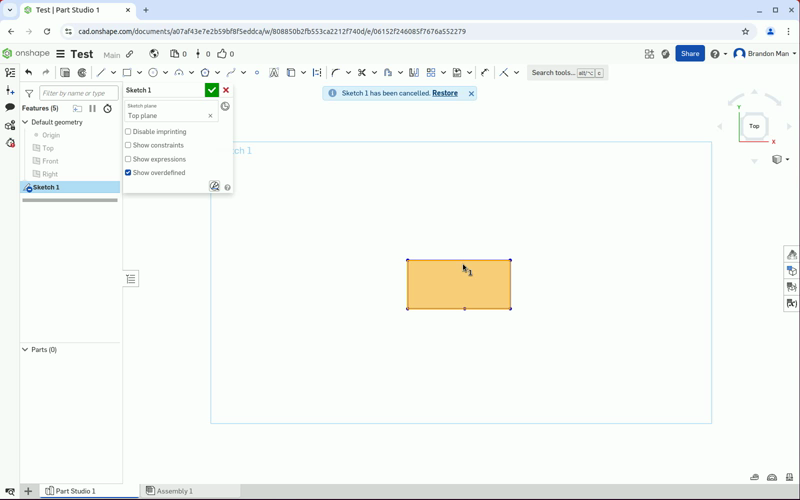
mouse_move(73, 352)
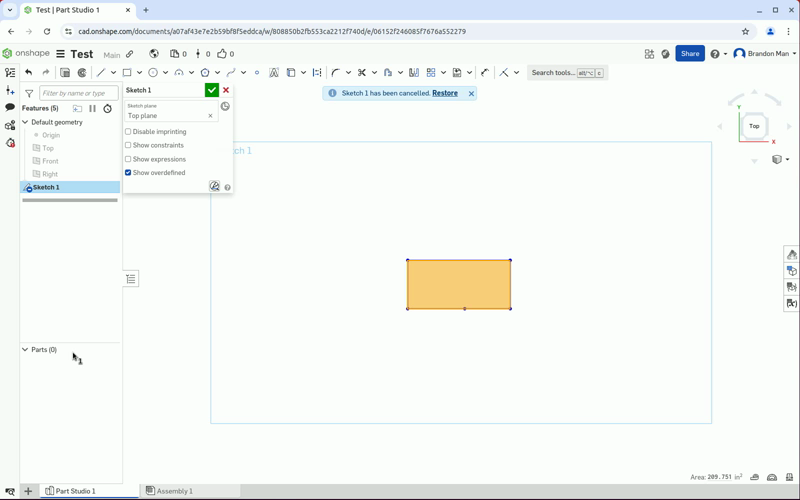
key(shift+y)
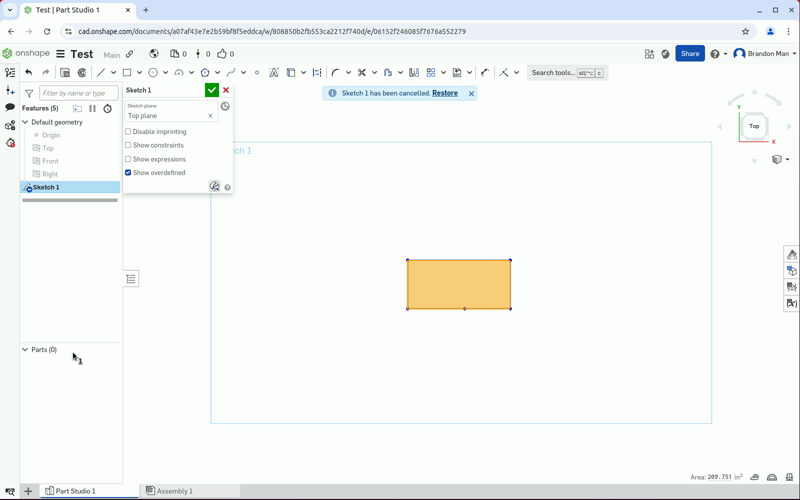
key(shift+e)
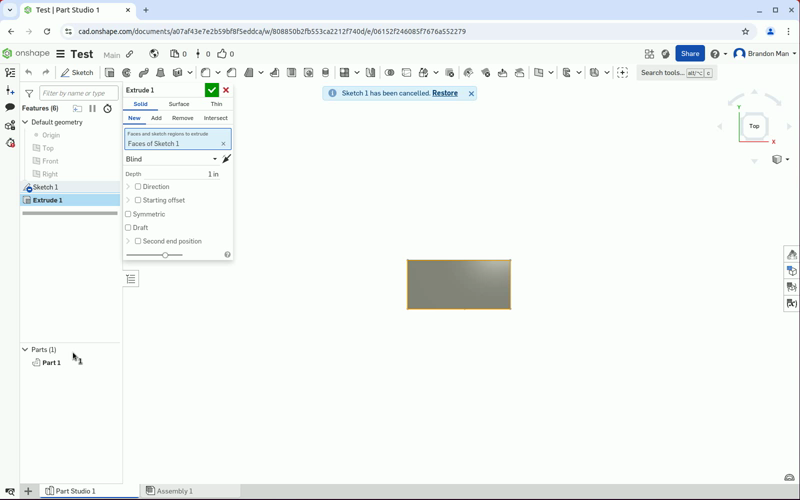
mouse_move(143, 106)
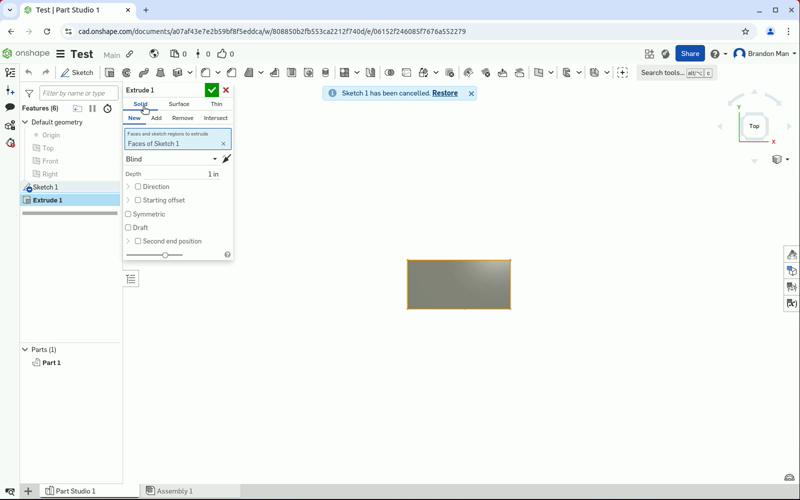
click(143, 106)
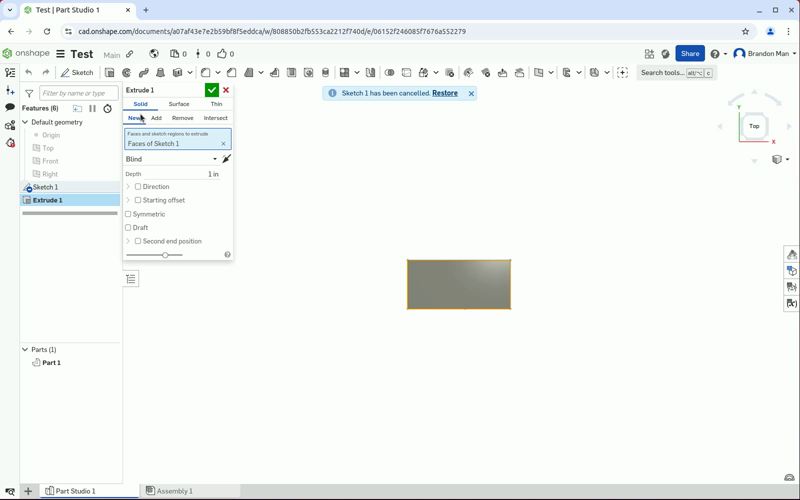
mouse_move(137, 120)
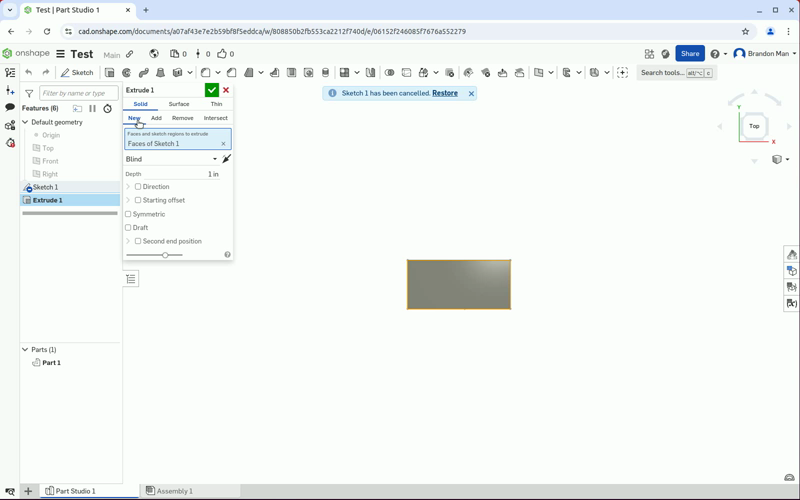
click(137, 120)
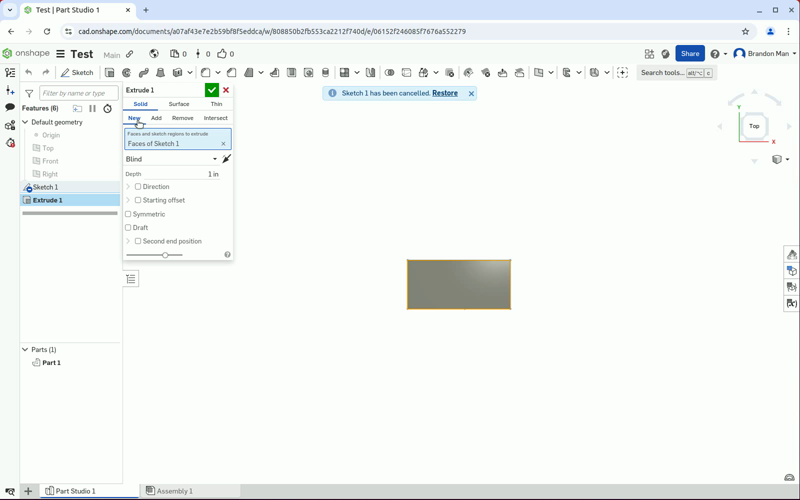
key(tab, 4)
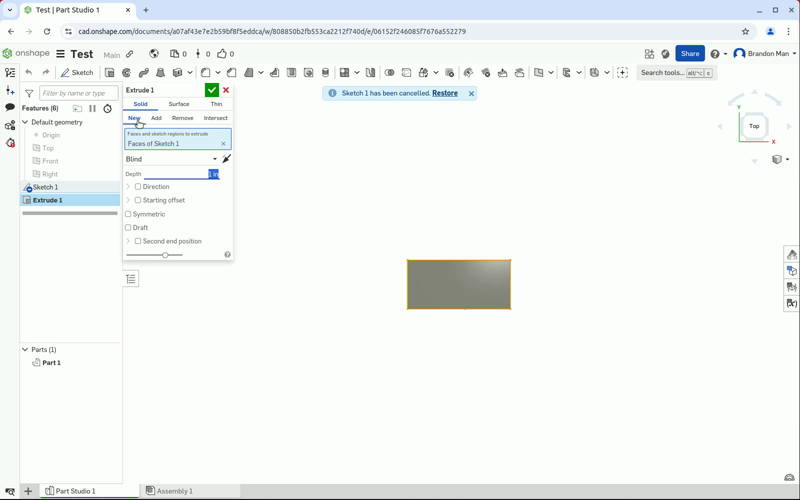
text(14.924)
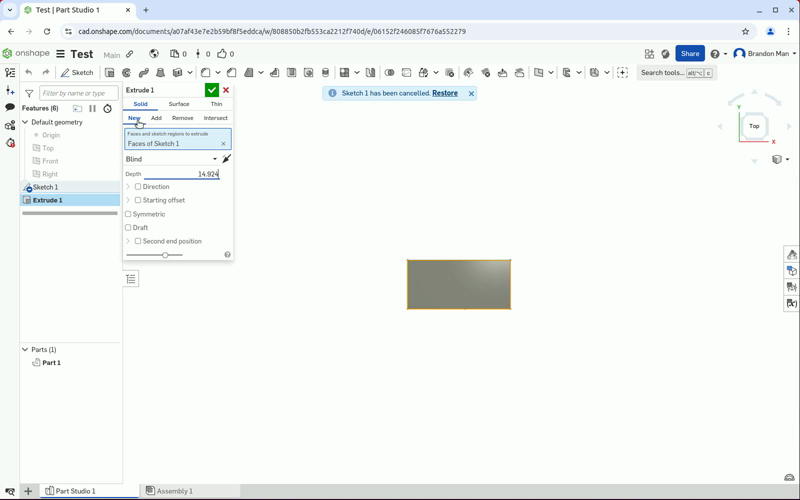
key(enter)
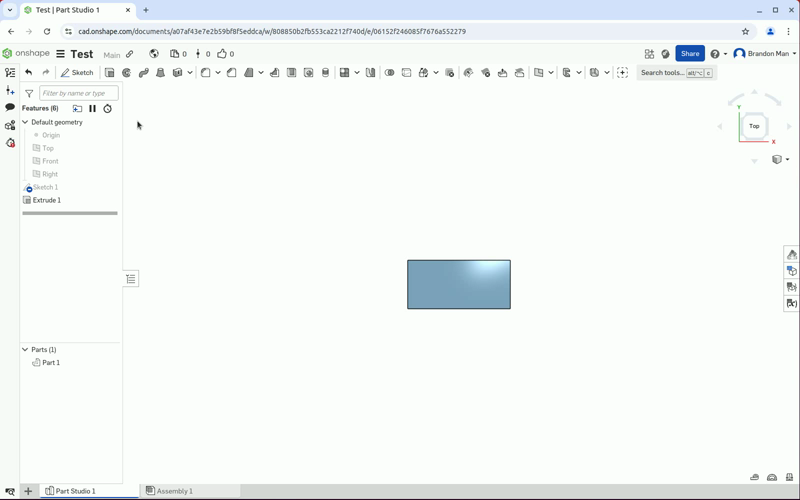
key(shift+h)
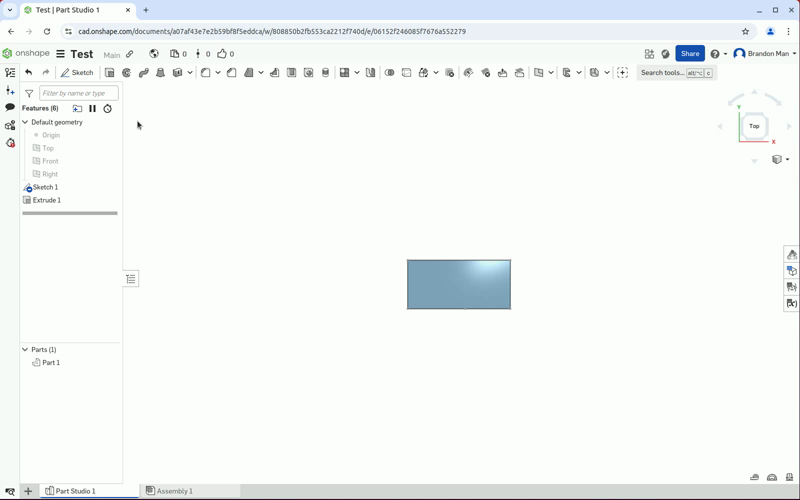
key(shift+h)
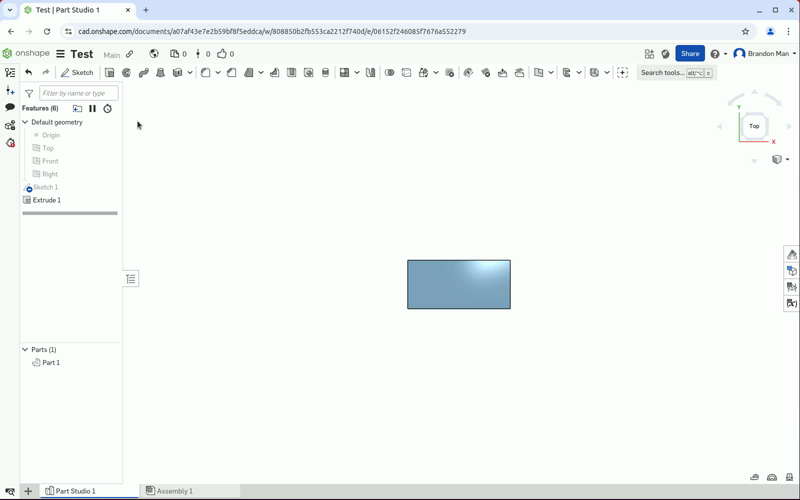
mouse_move(73, 189)
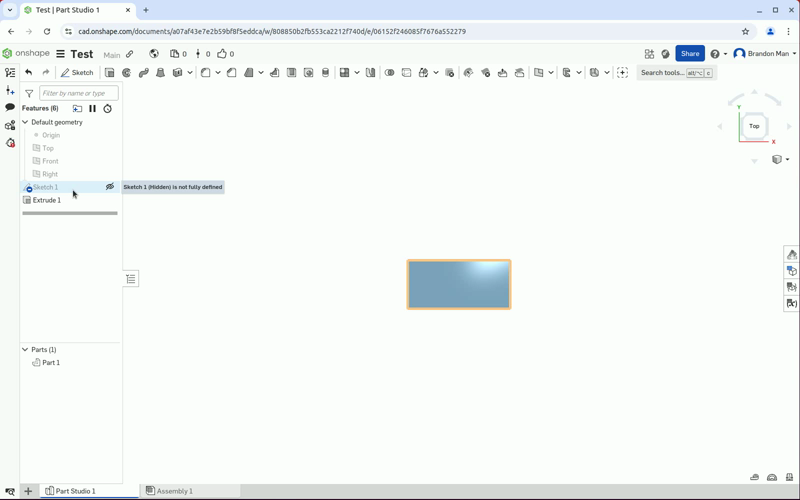
click(73, 189)
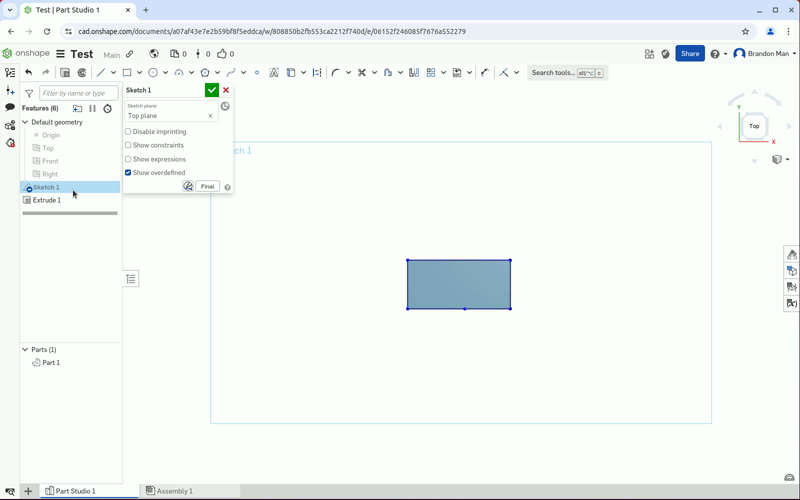
mouse_move(229, 92)
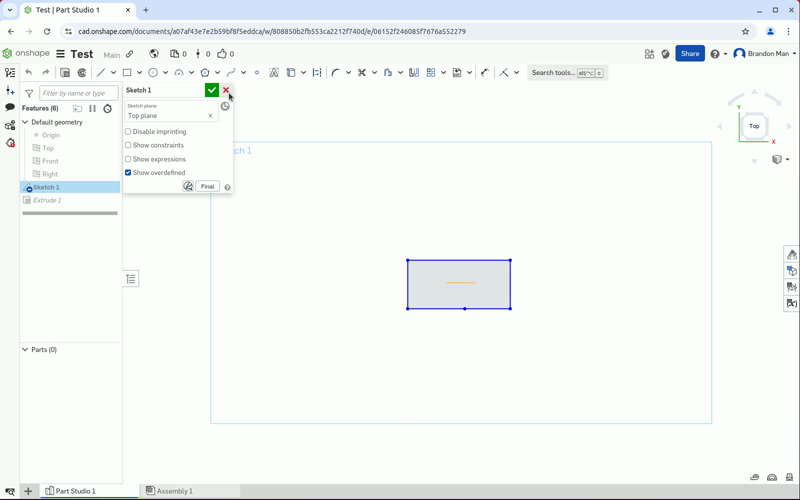
click(229, 92)
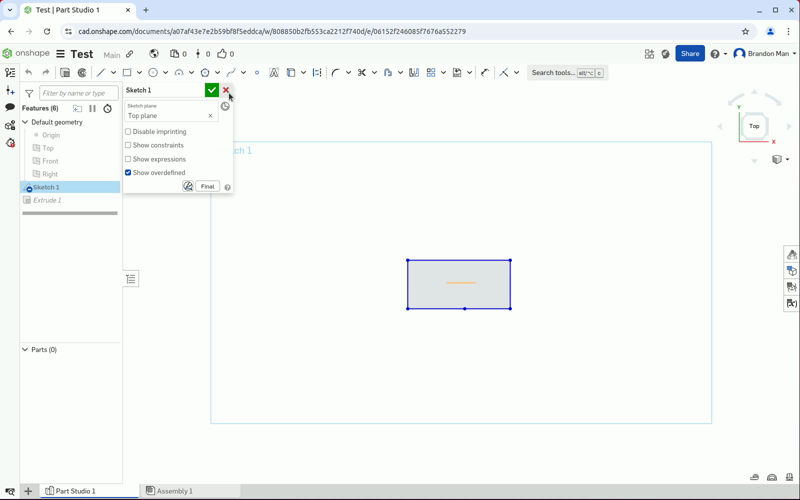
key(shift+s)
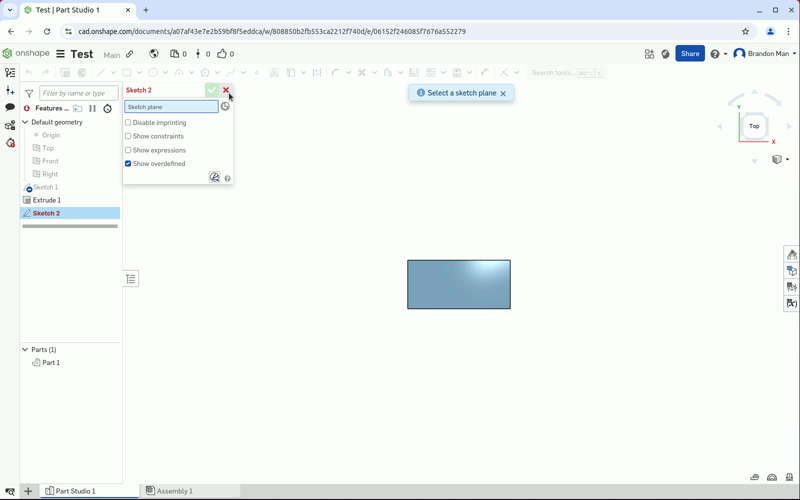
mouse_move(73, 150)
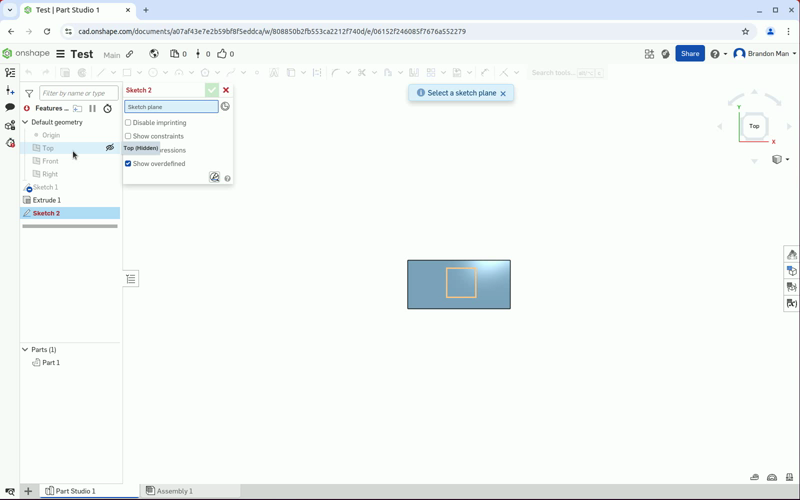
click(73, 150)
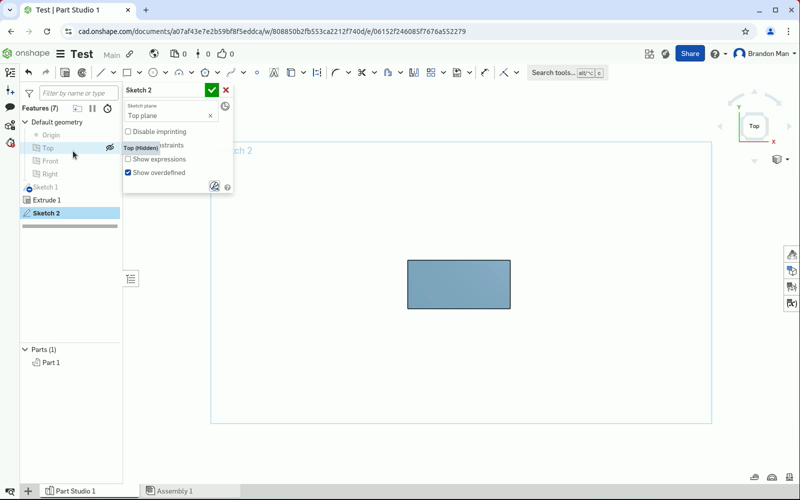
mouse_move(73, 352)
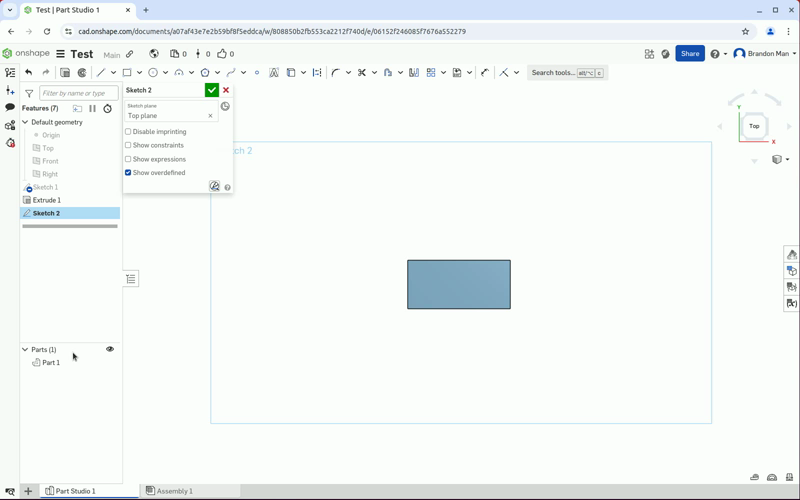
key(y)
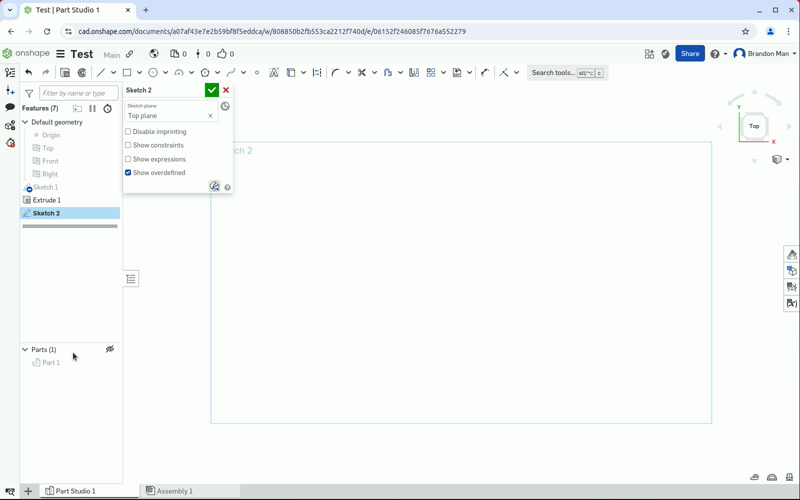
key(l)
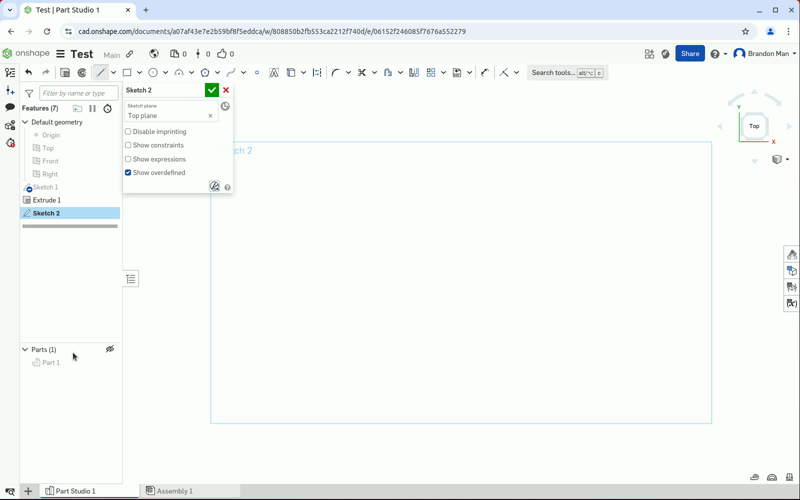
key_down(shift)
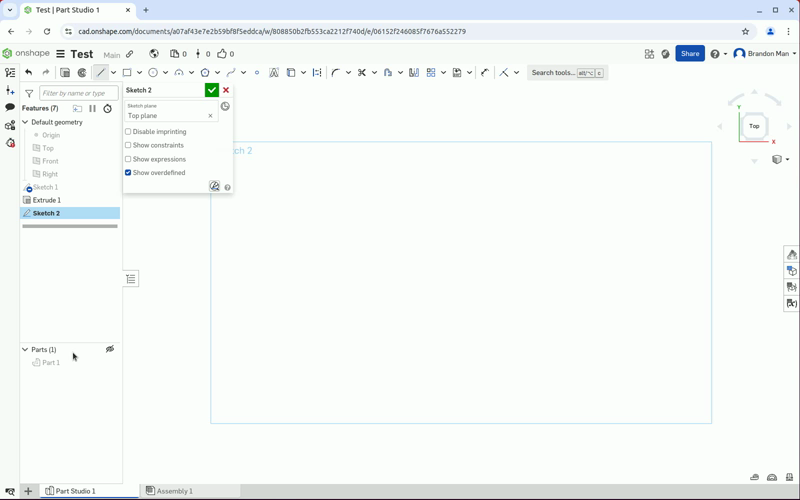
mouse_move(464, 352)
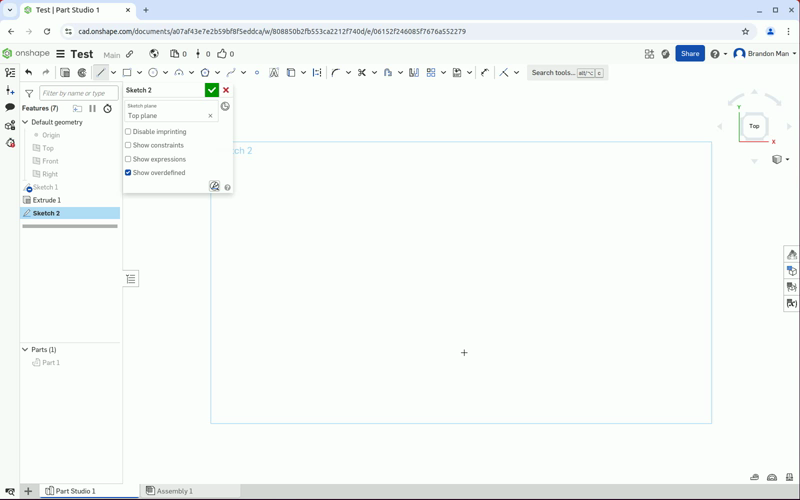
click(464, 352)
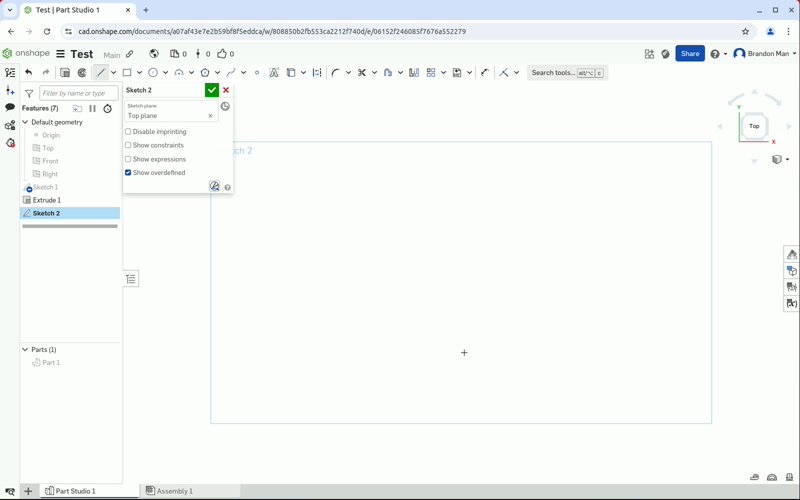
key_up(shift)
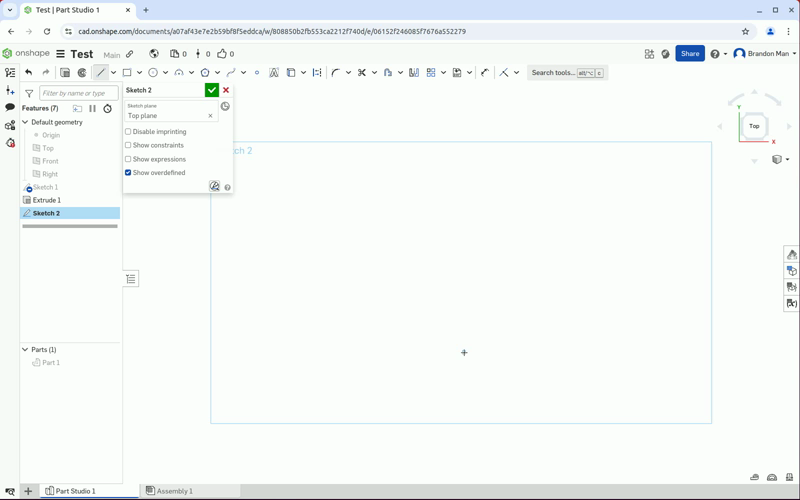
key_down(shift)
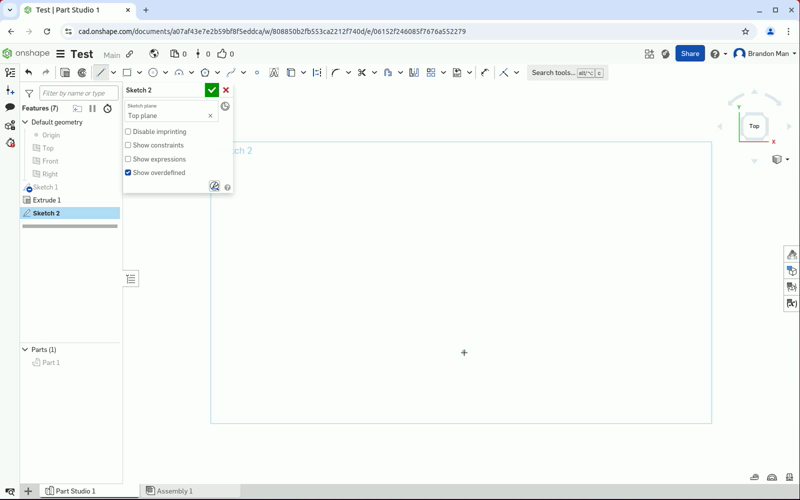
mouse_move(494, 352)
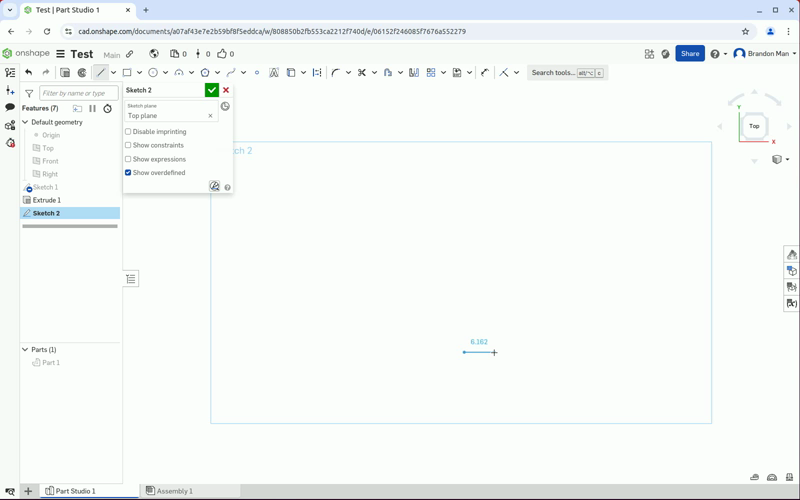
mouse_move(509, 352)
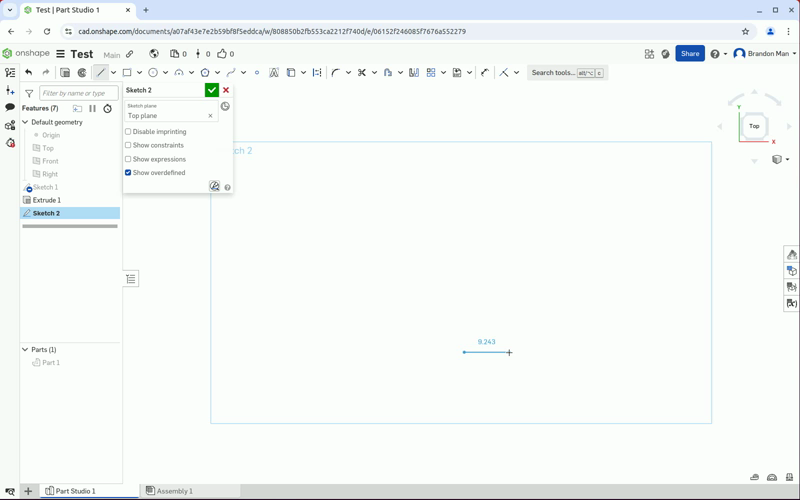
click(509, 352)
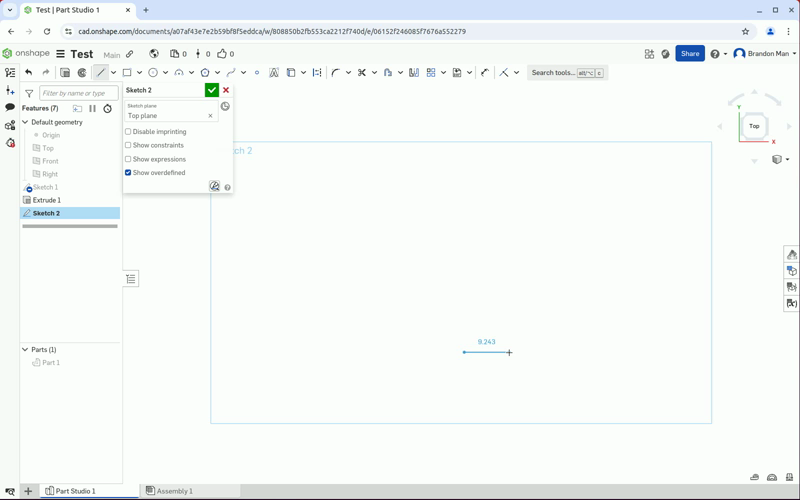
key_up(shift)
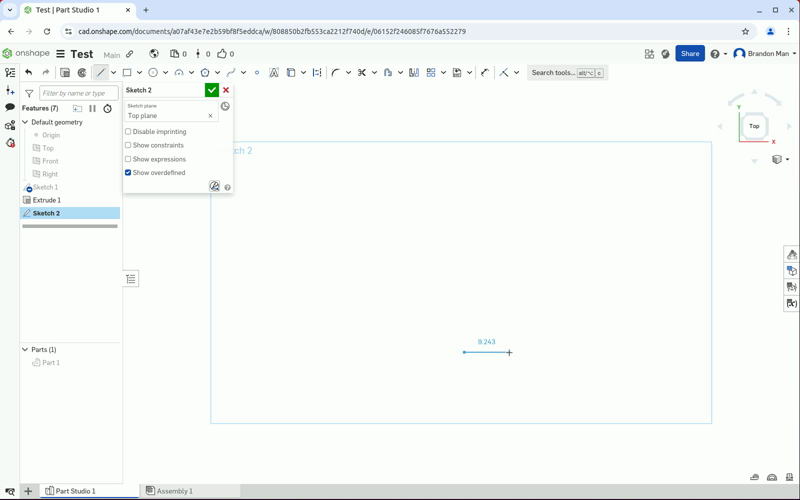
key_down(shift)
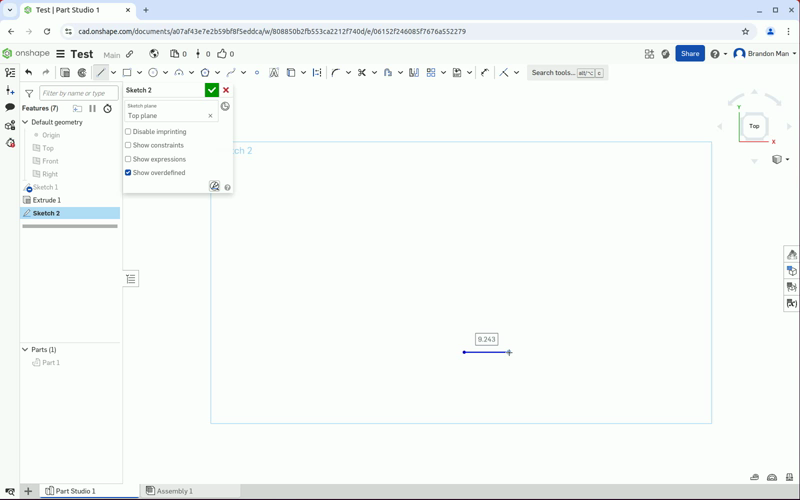
mouse_move(539, 352)
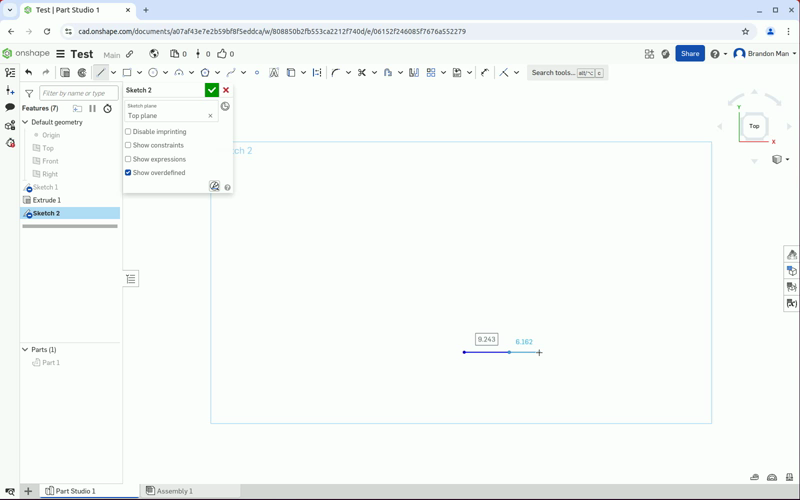
mouse_move(509, 308)
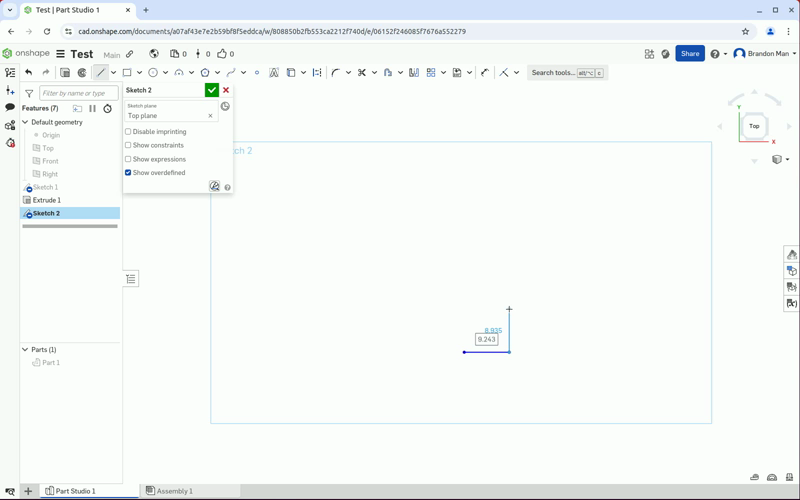
click(509, 308)
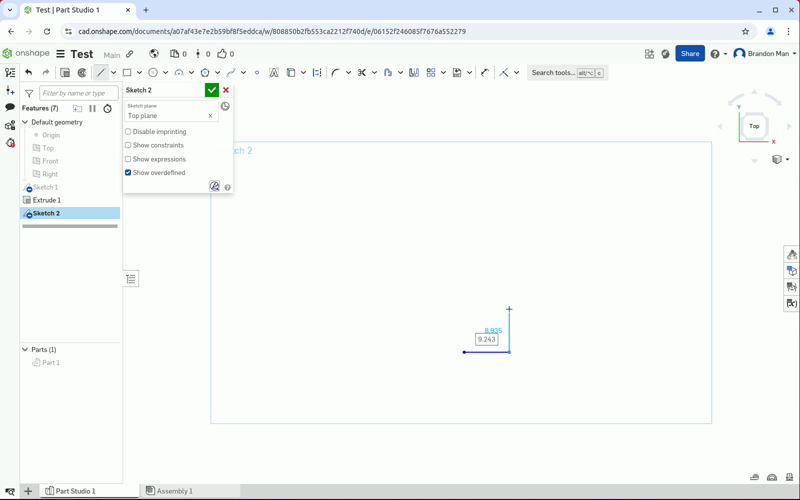
key_up(shift)
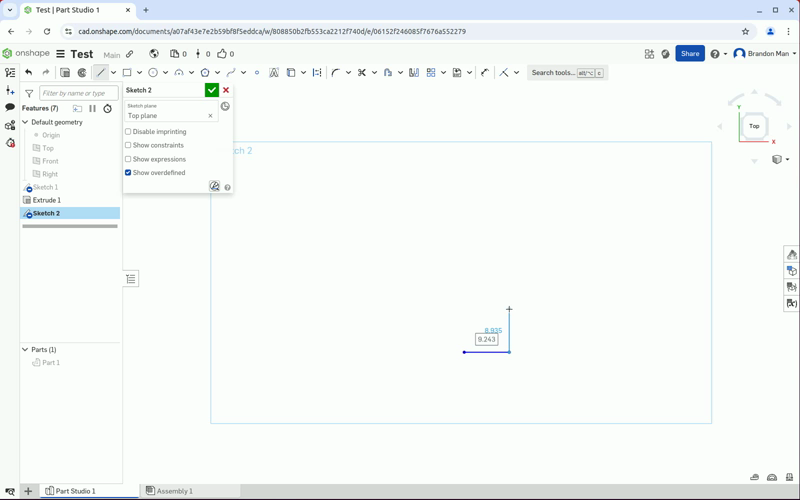
key_down(shift)
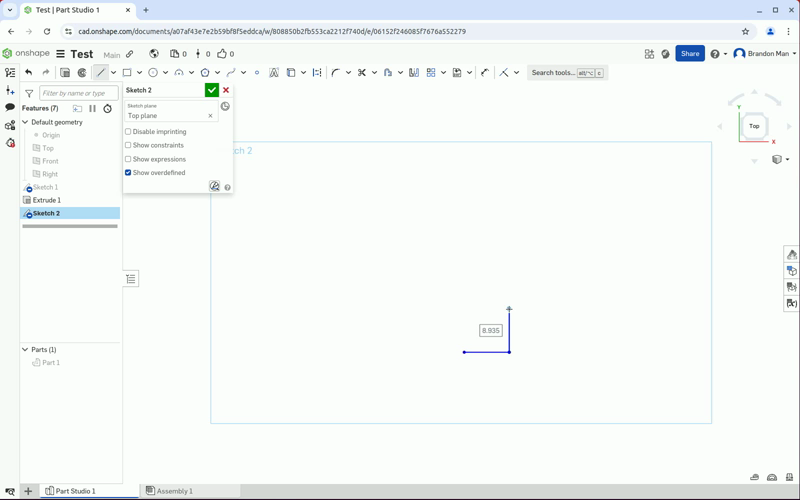
mouse_move(539, 308)
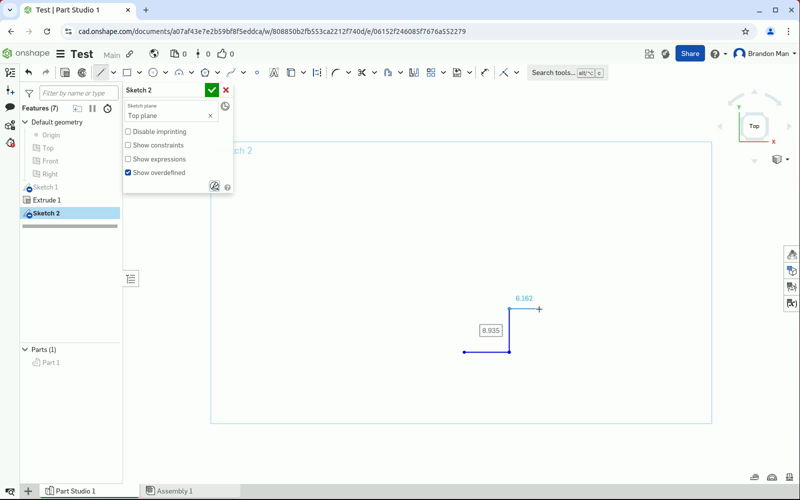
mouse_move(464, 308)
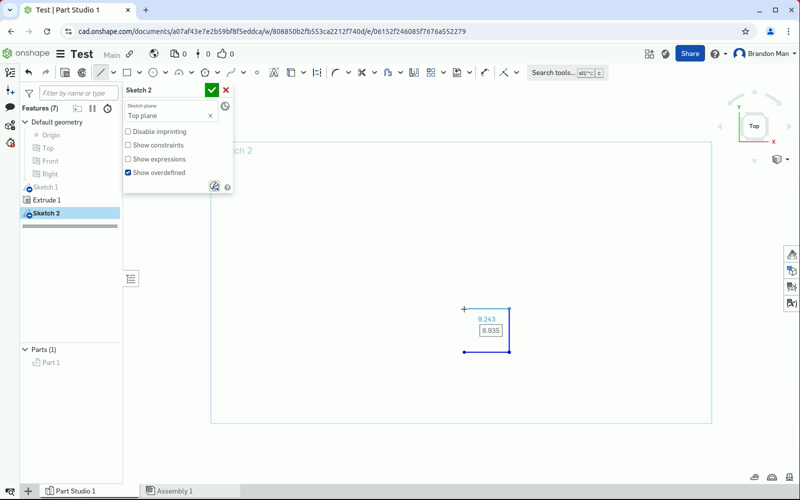
click(464, 308)
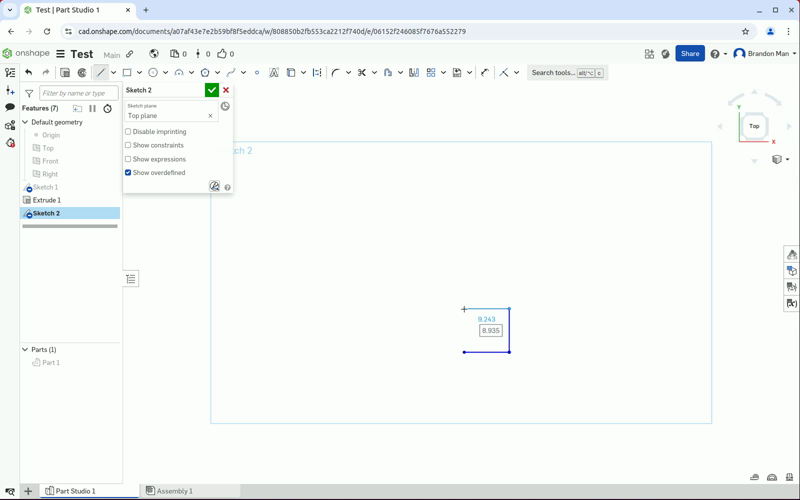
key_up(shift)
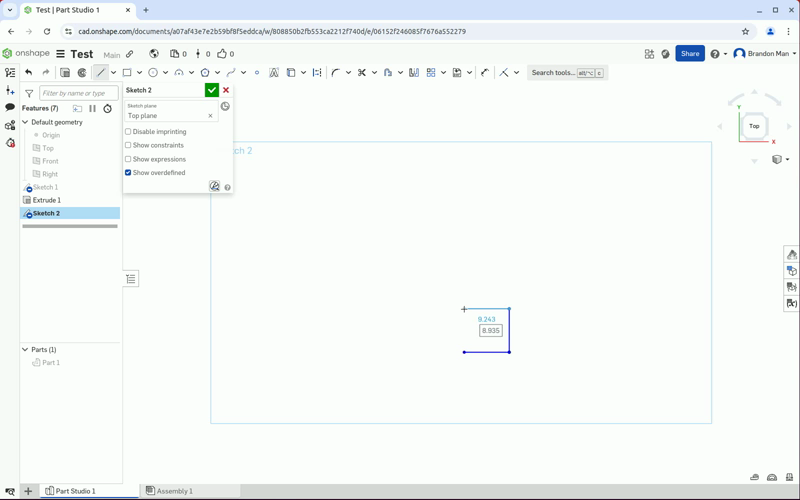
mouse_move(494, 308)
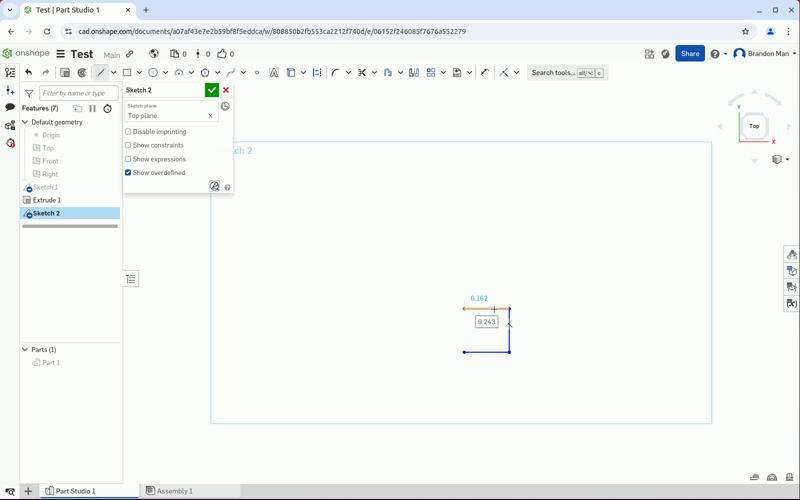
key_down(shift)
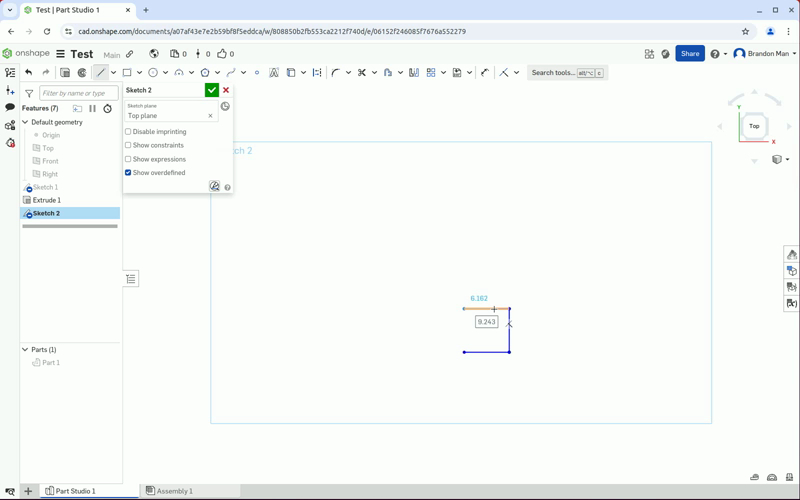
mouse_move(464, 352)
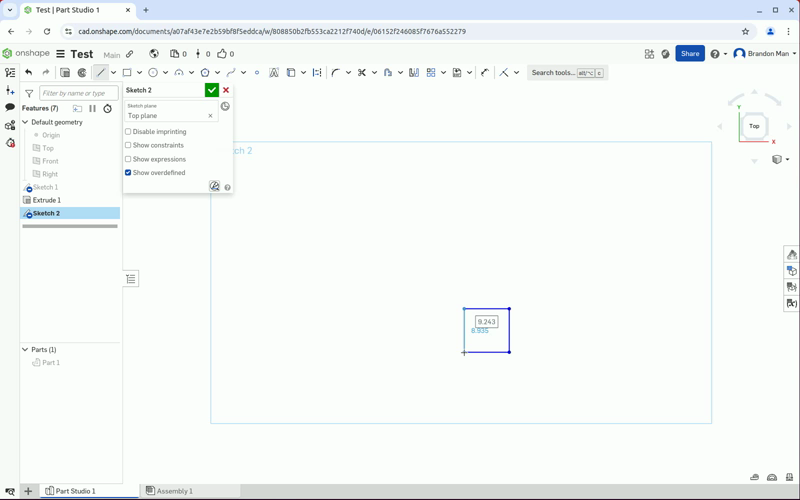
key_up(shift)
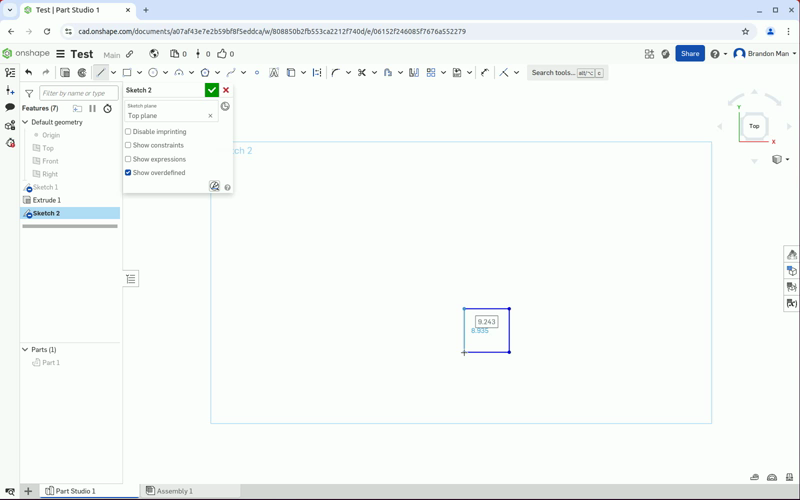
click(464, 352)
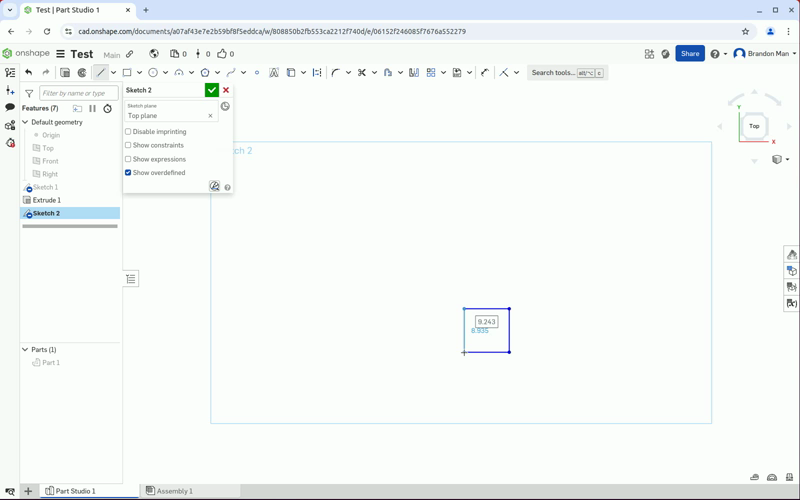
key(esc)
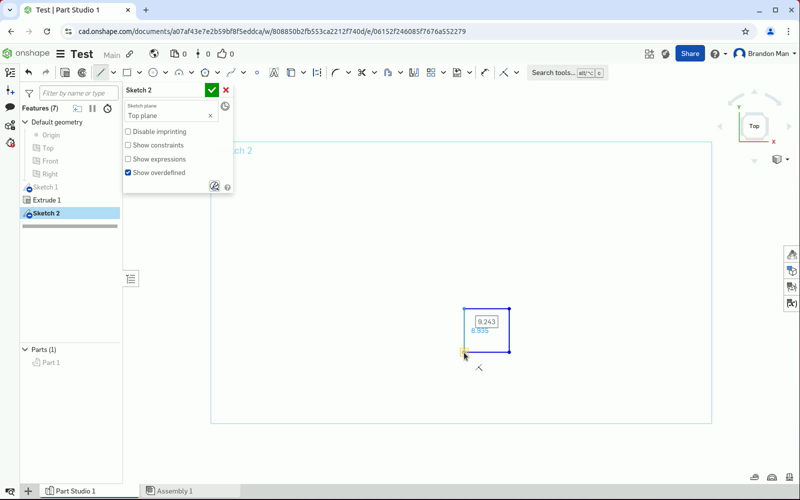
mouse_move(486, 341)
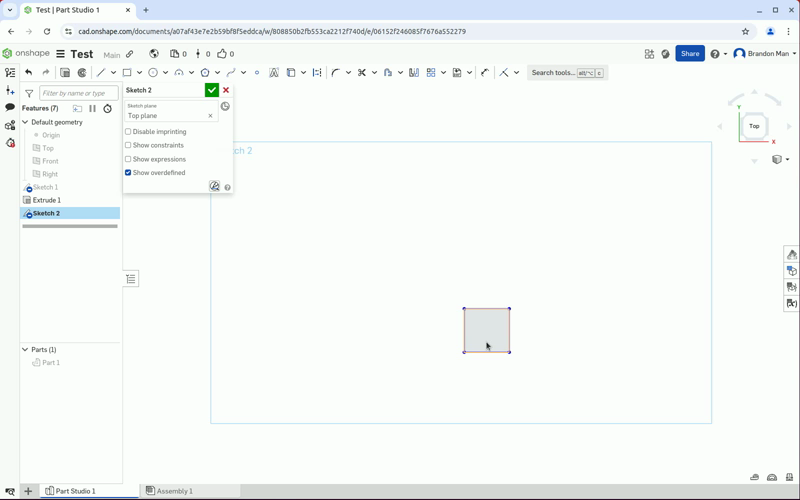
click(486, 341)
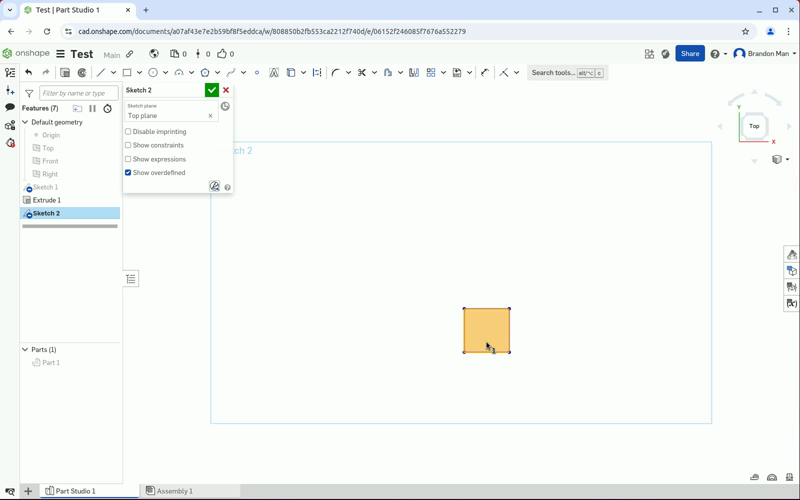
mouse_move(73, 352)
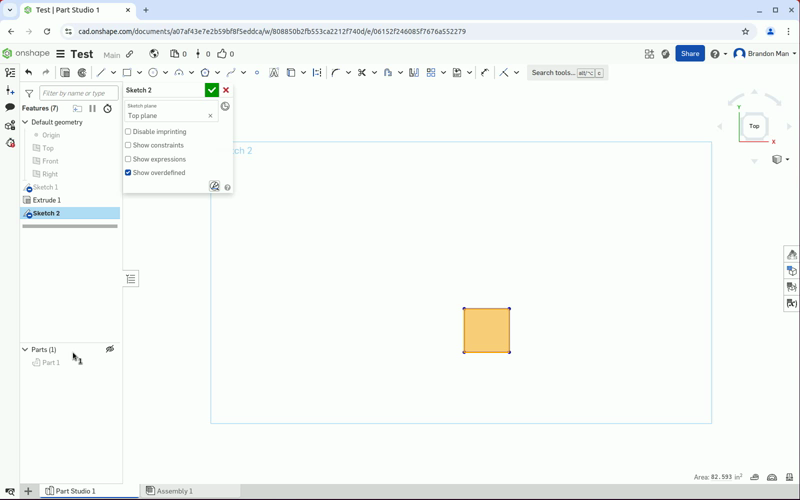
key(shift+y)
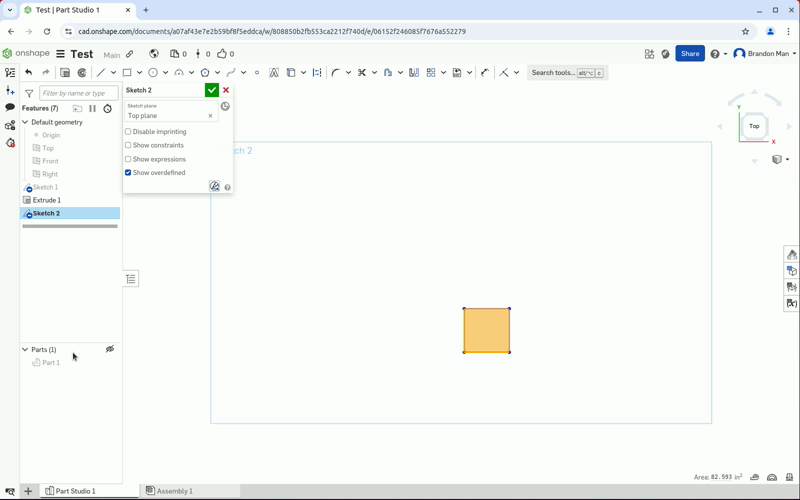
key(shift+e)
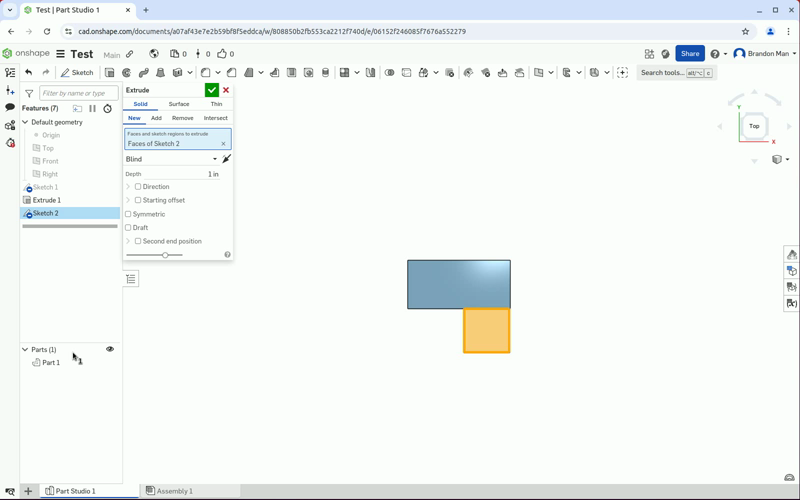
mouse_move(143, 106)
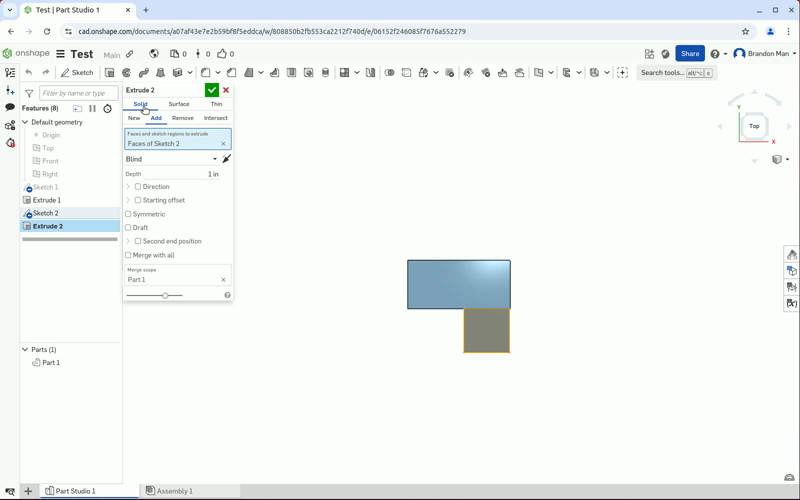
click(143, 106)
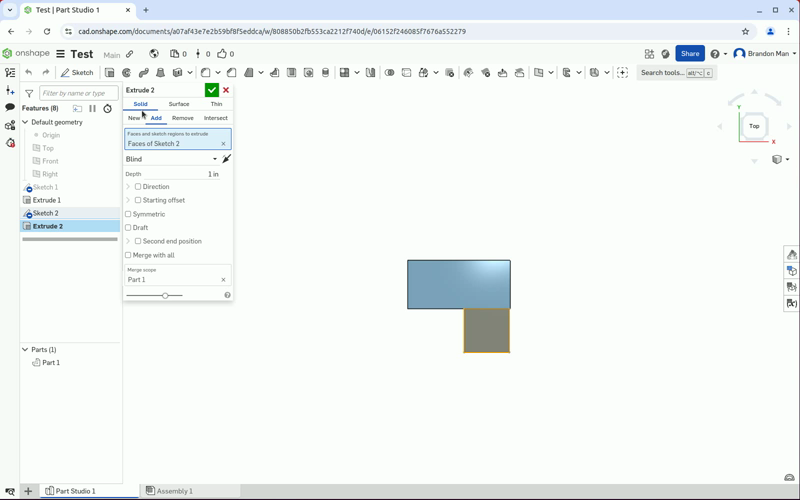
mouse_move(137, 120)
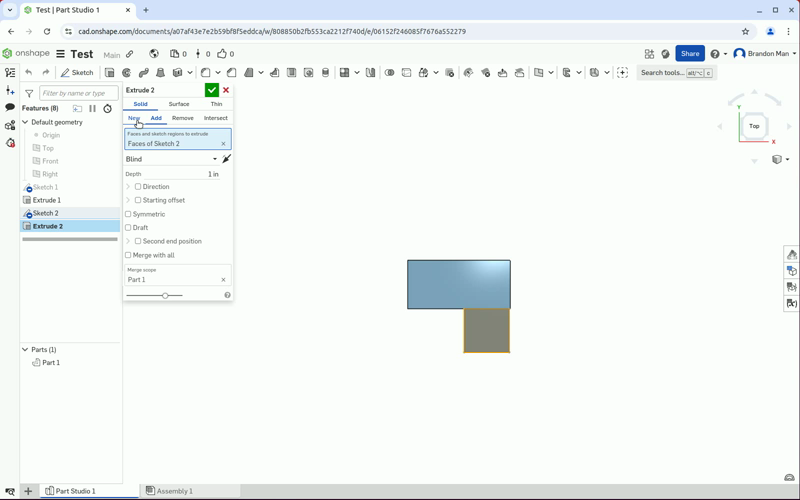
click(137, 120)
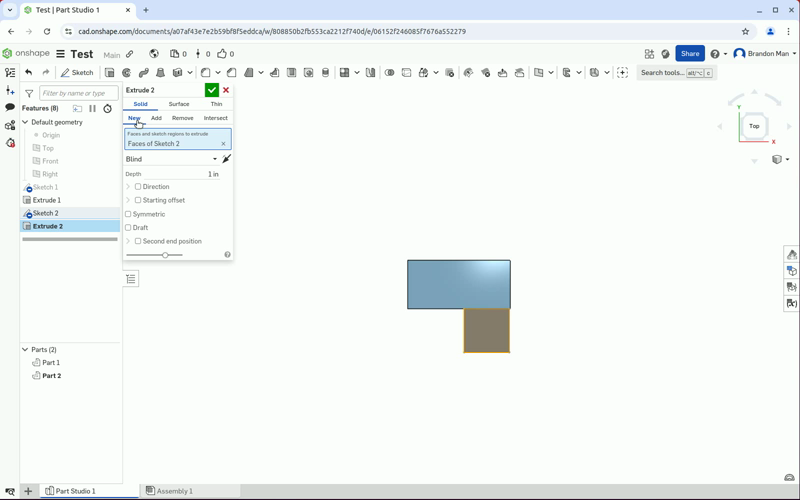
key(tab, 4)
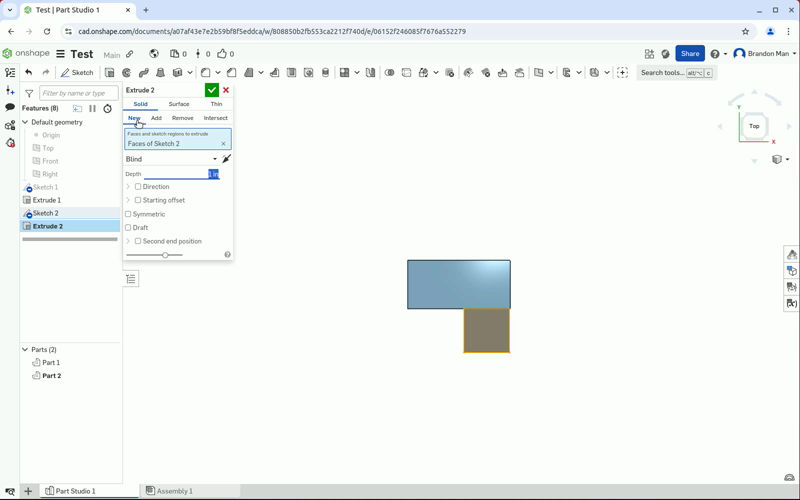
text(7.462)
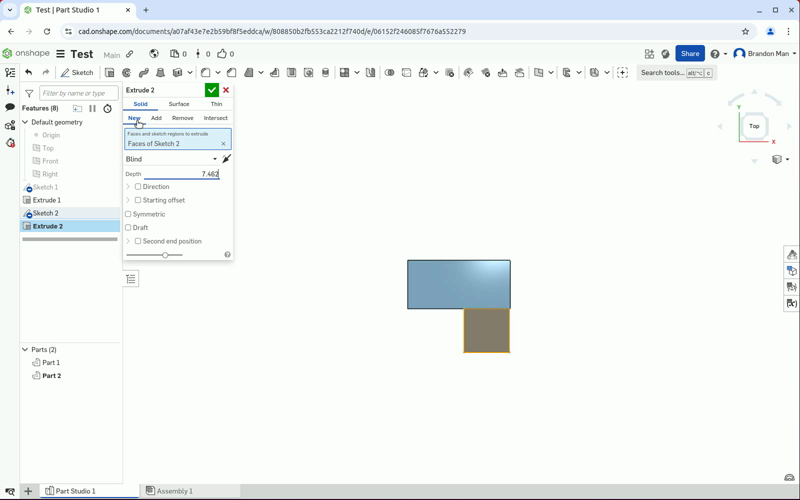
key(enter)
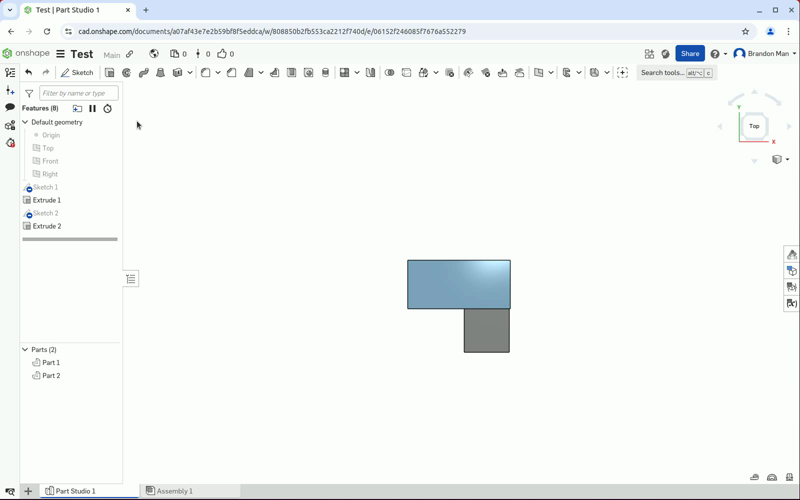
key(shift+h)
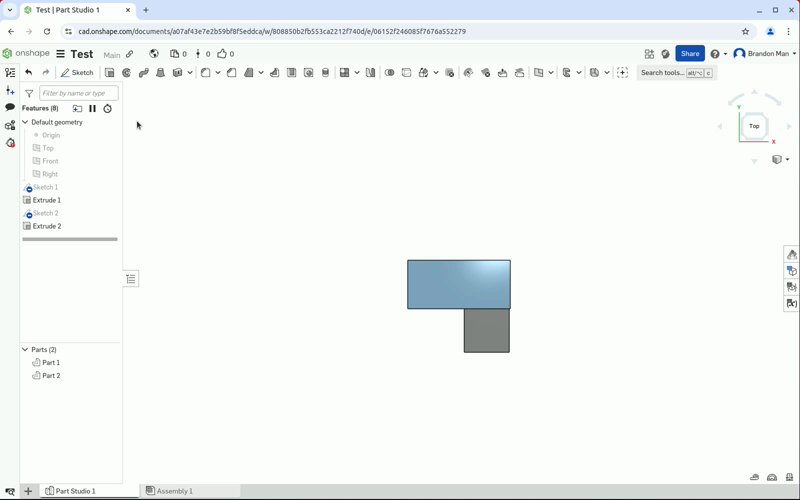
key(shift+h)
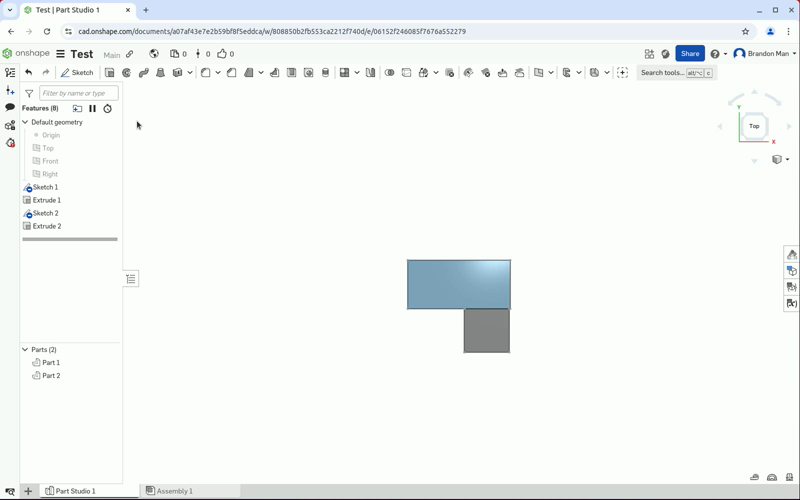
key(shift+7)
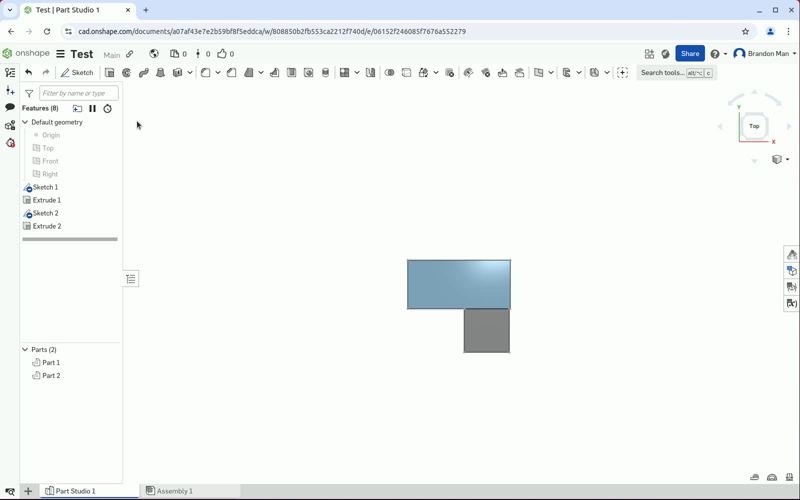
key(up, 3)
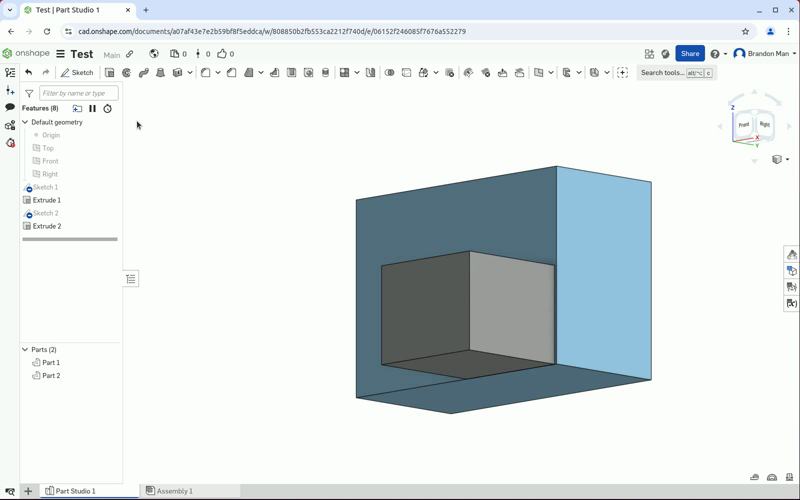
key(left, 3)
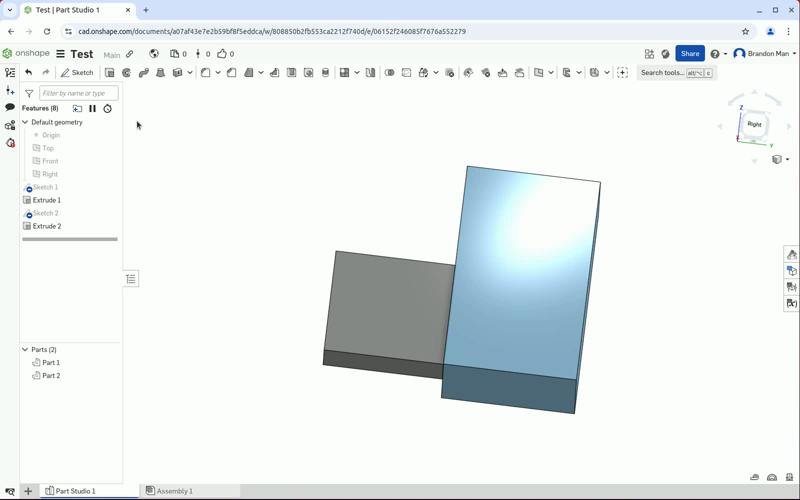
key(right, 3)
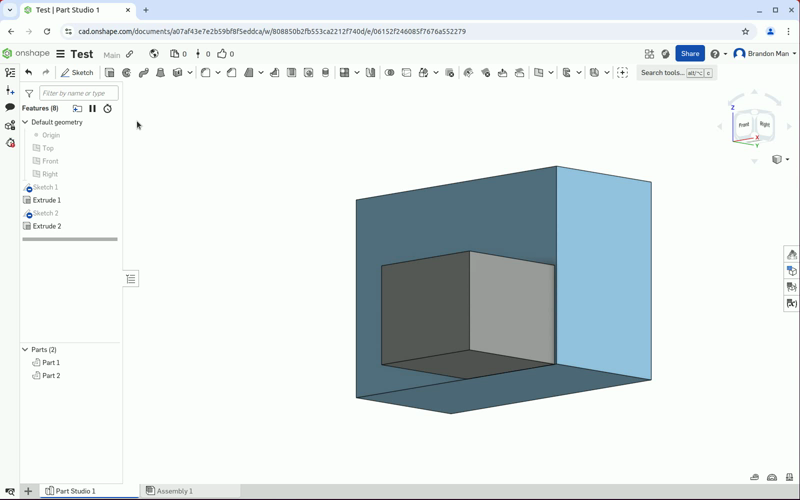
key(down, 3)
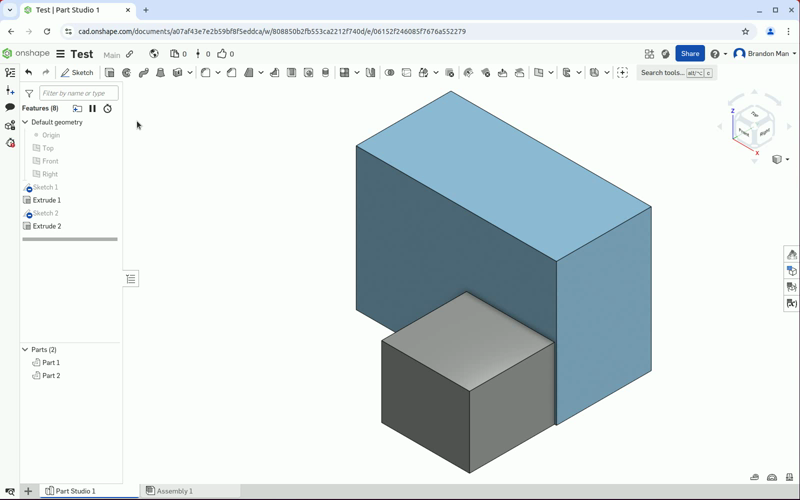
mouse_move(73, 189)
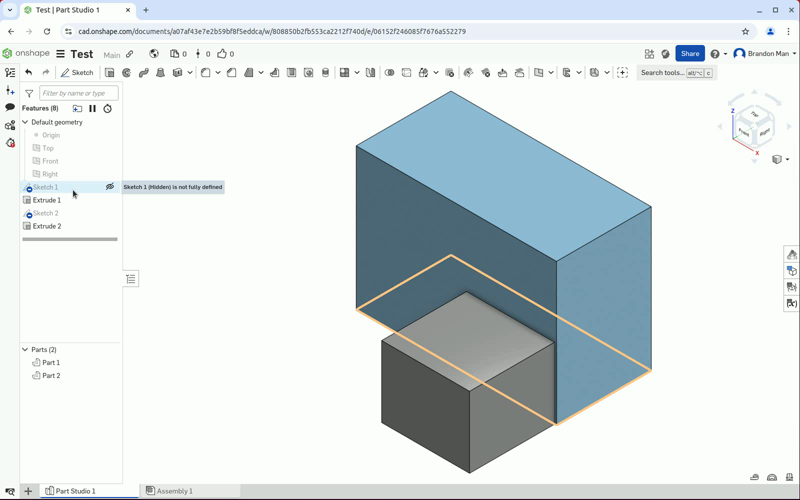
click(73, 189)